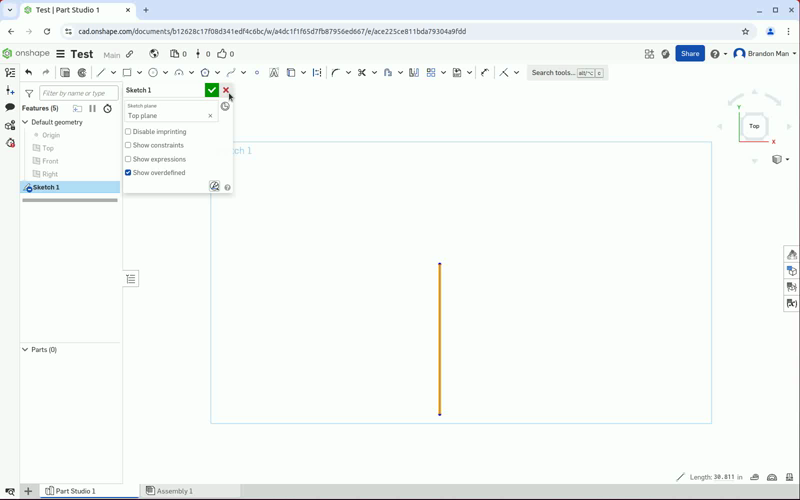
key(shift+h)
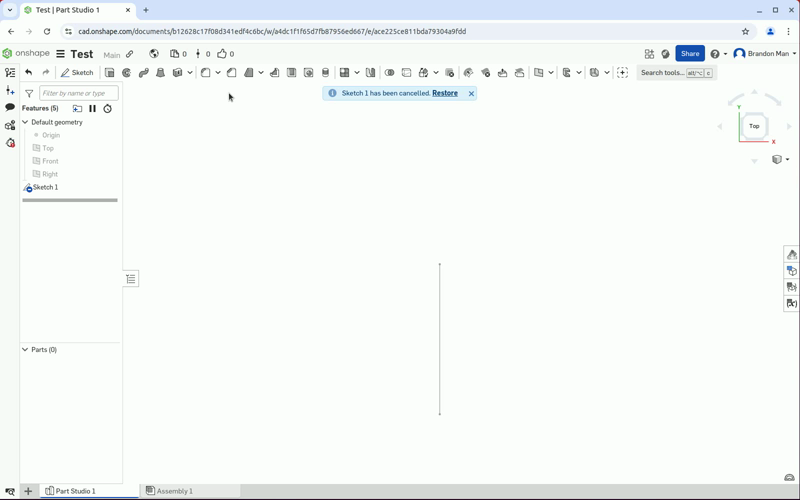
mouse_move(73, 352)
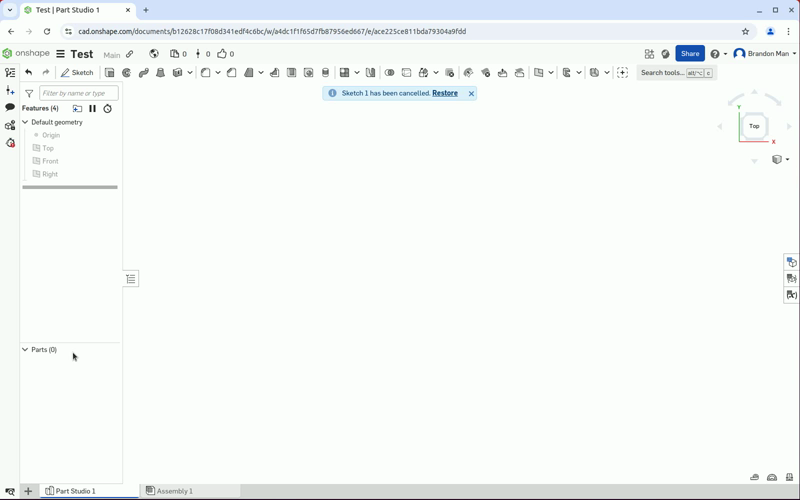
key(y)
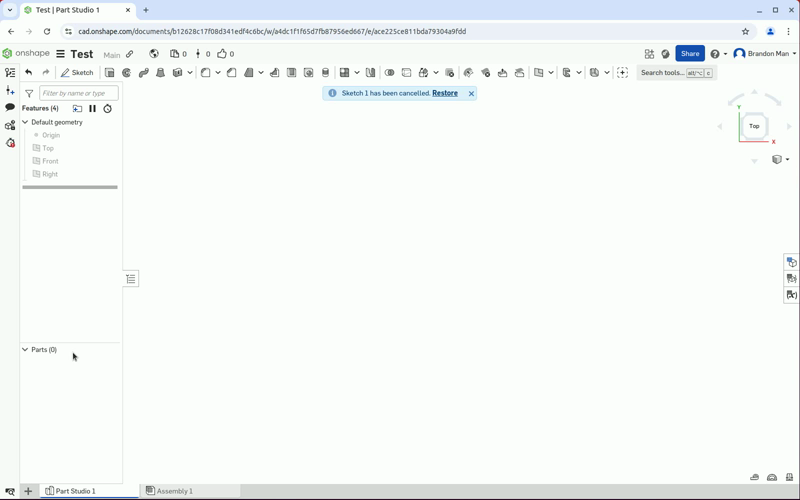
key(shift+p)
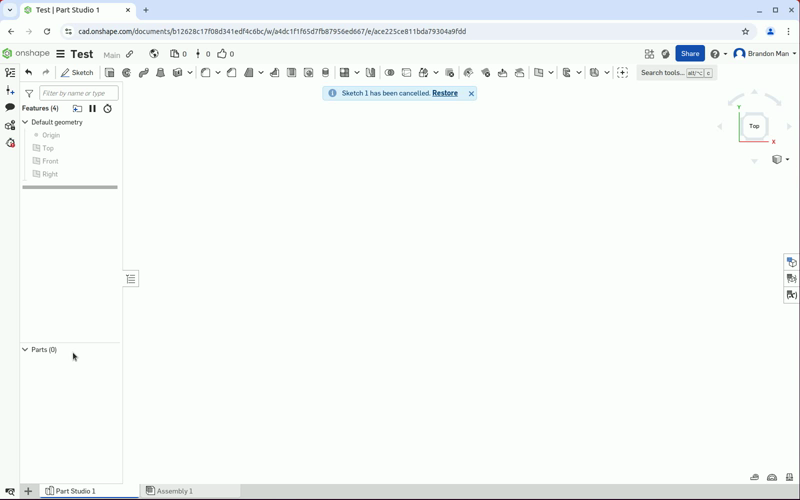
key(space)
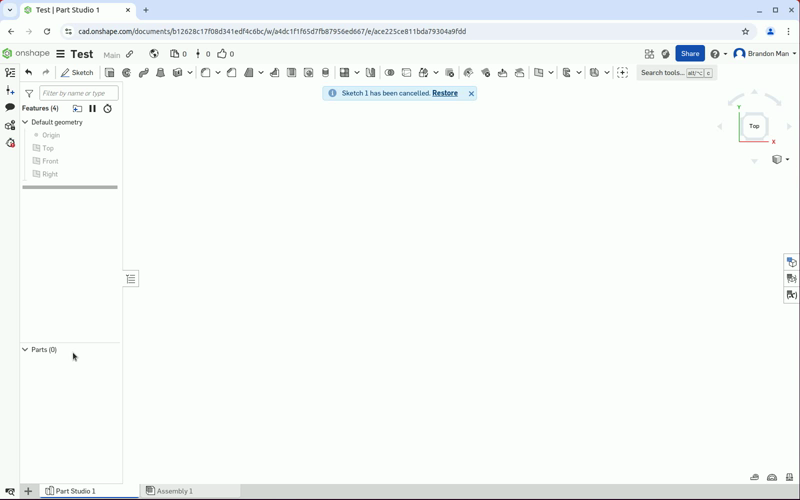
key_down(shift)
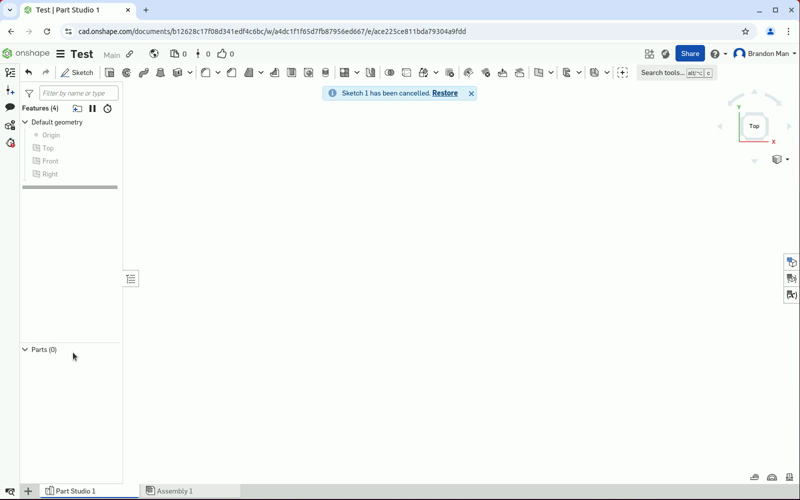
key(up)
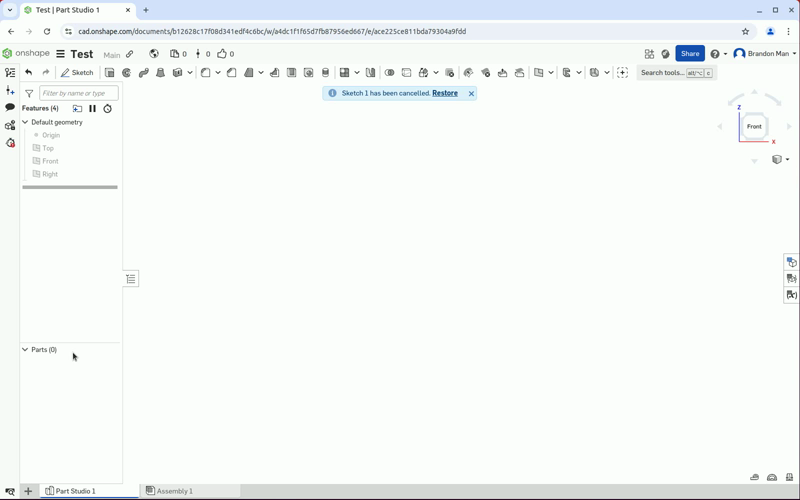
key_up(shift)
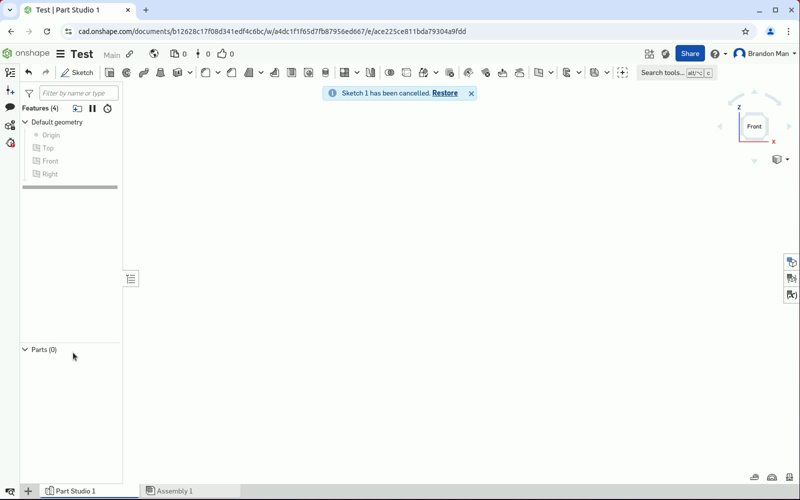
mouse_move(73, 352)
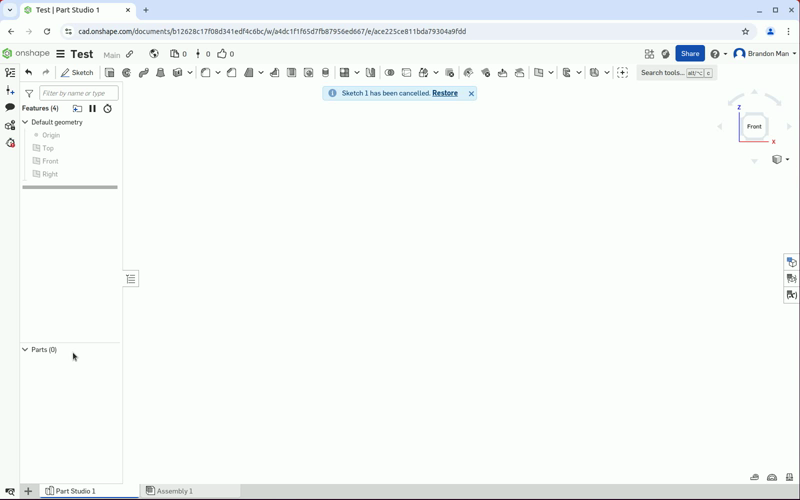
key(shift+y)
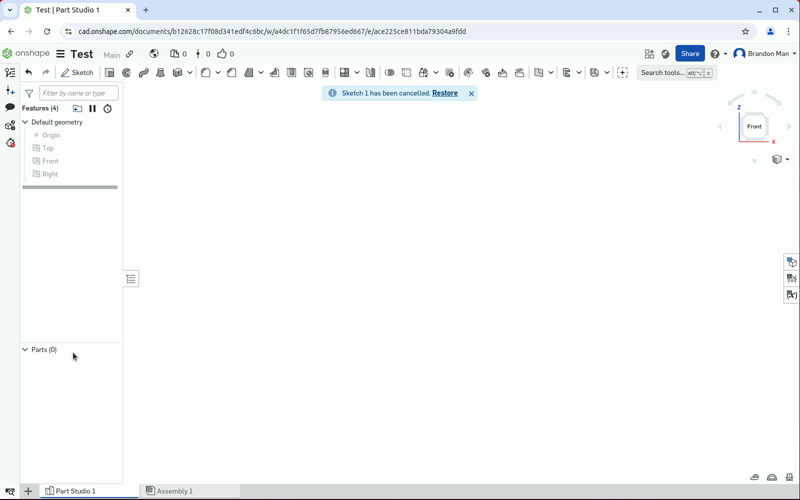
key(shift+s)
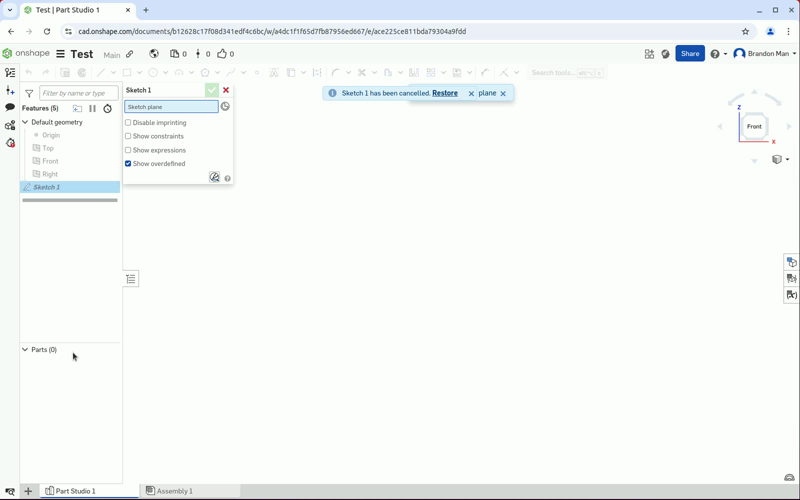
mouse_move(73, 163)
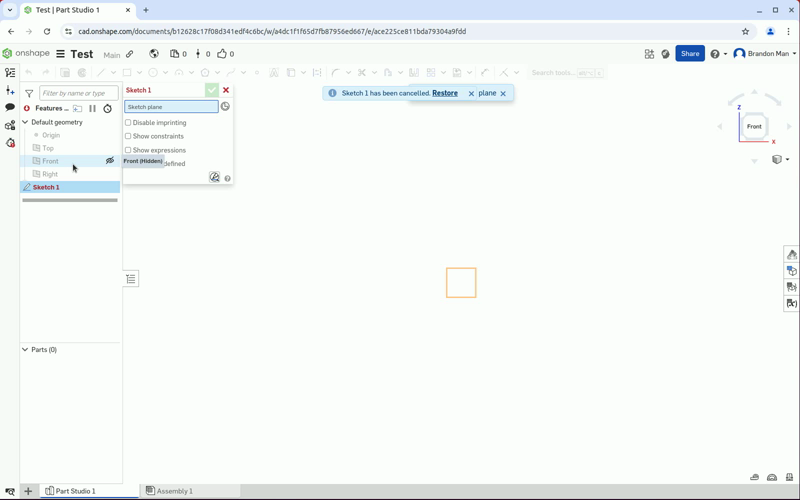
click(73, 163)
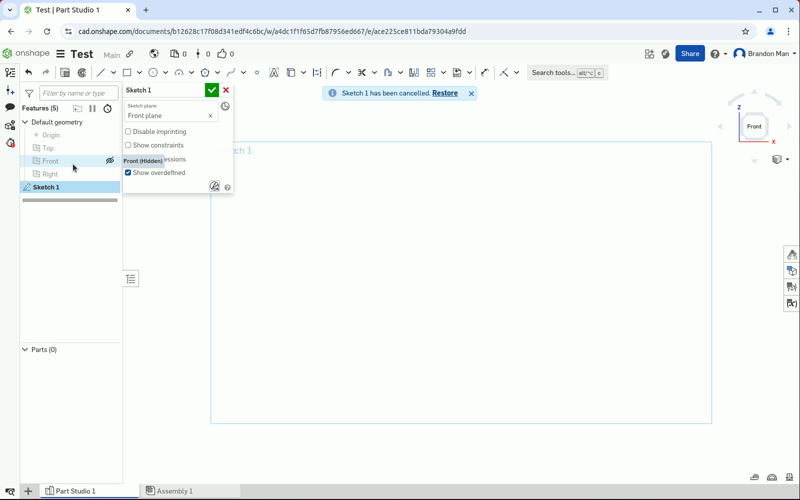
mouse_move(73, 352)
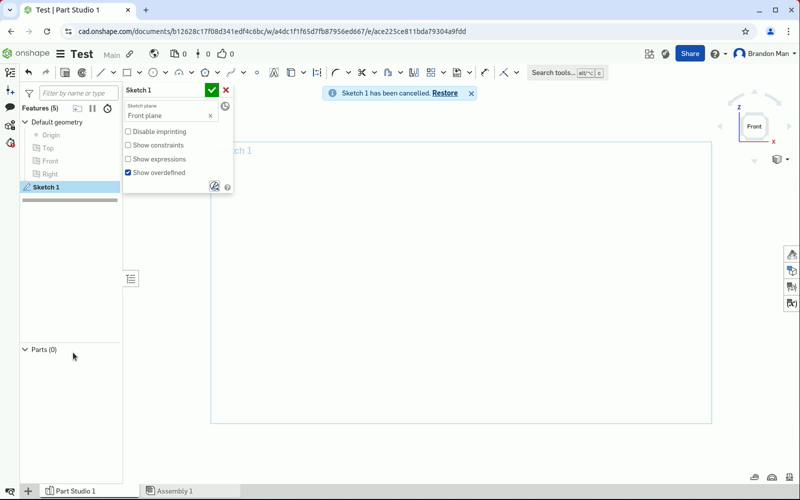
key(y)
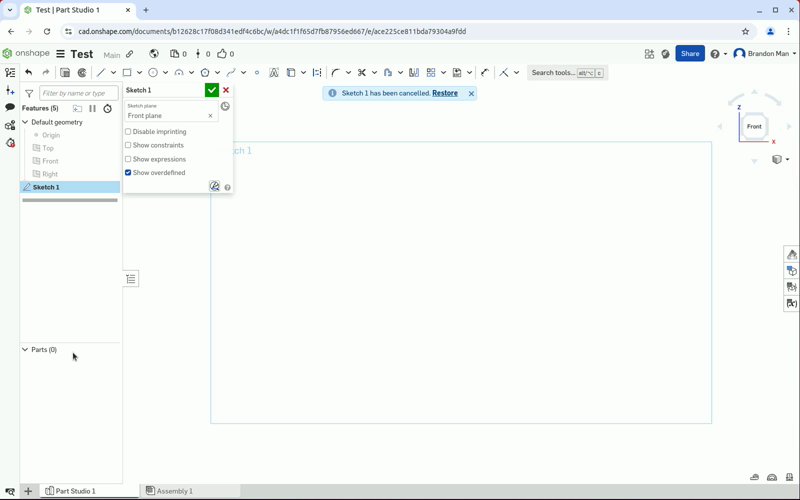
key(c)
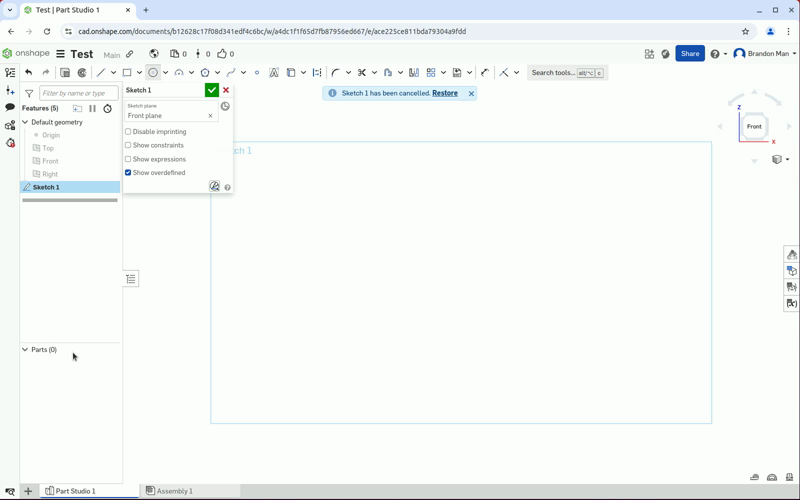
key_down(shift)
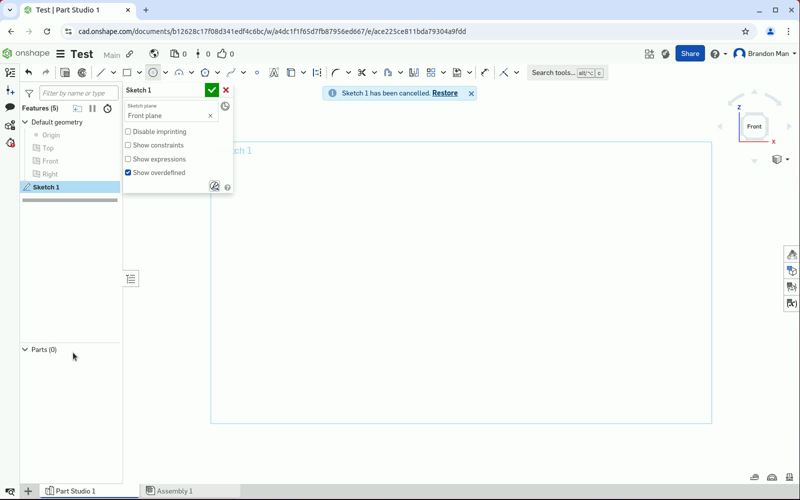
mouse_move(461, 282)
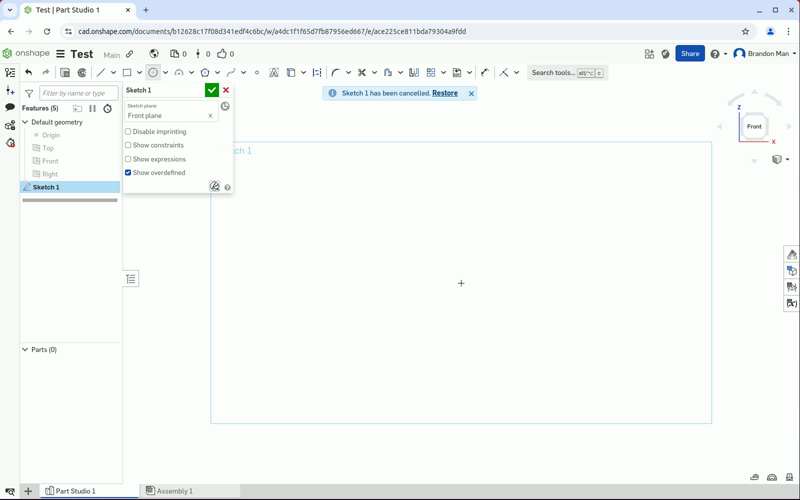
click(461, 282)
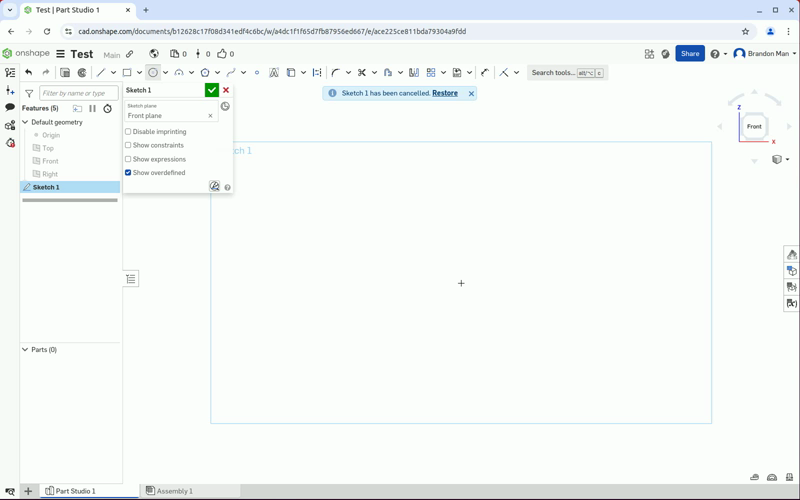
key_up(shift)
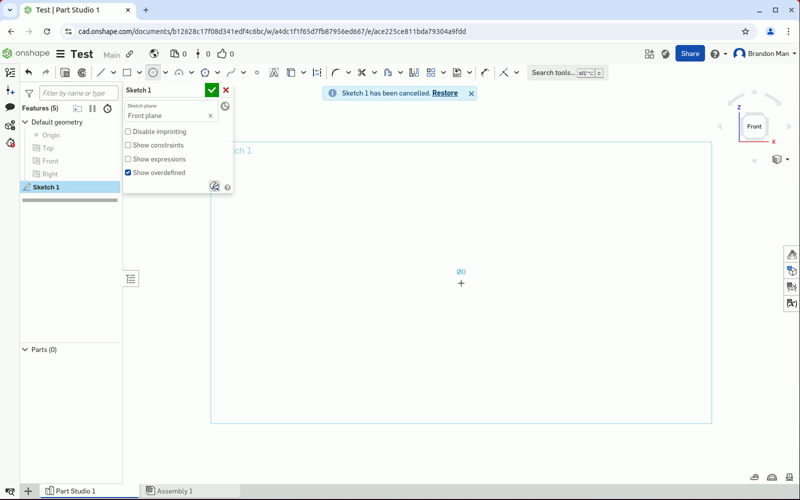
mouse_move(572, 282)
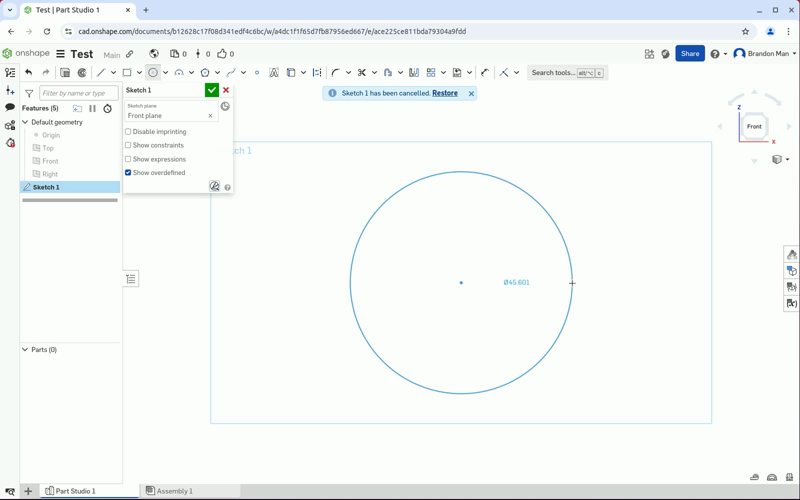
click(572, 282)
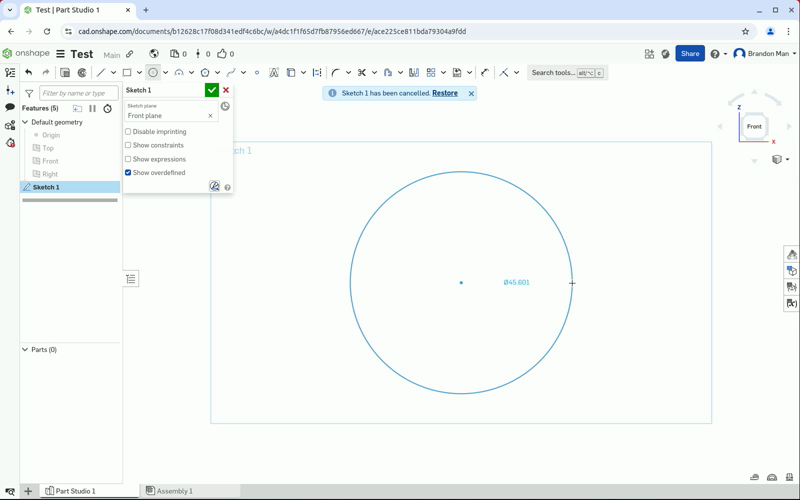
key(esc)
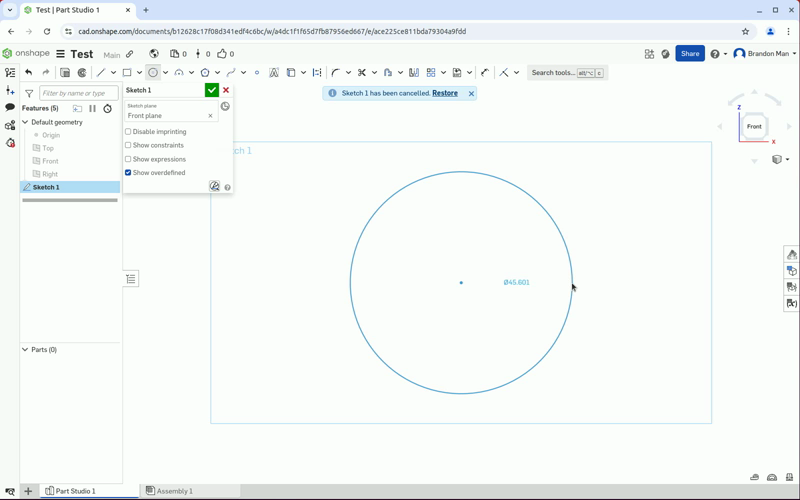
mouse_move(450, 288)
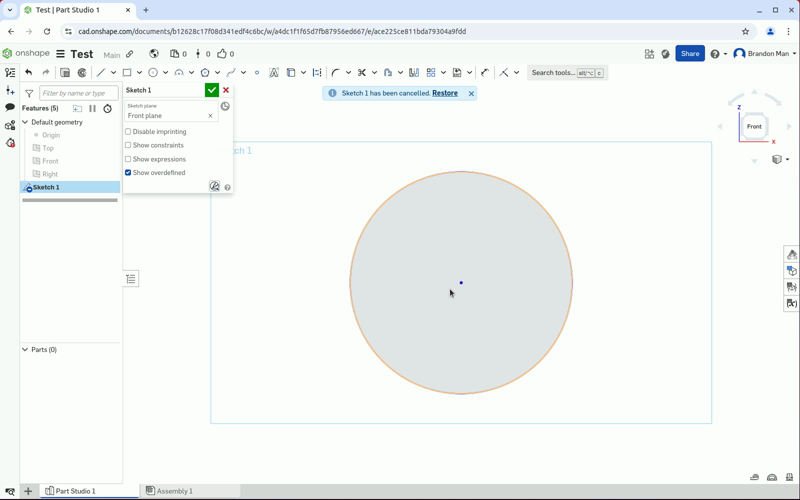
click(450, 288)
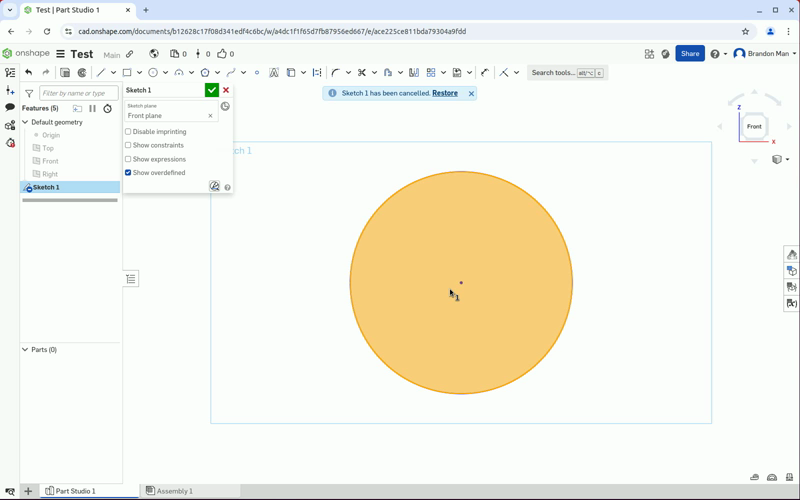
mouse_move(73, 352)
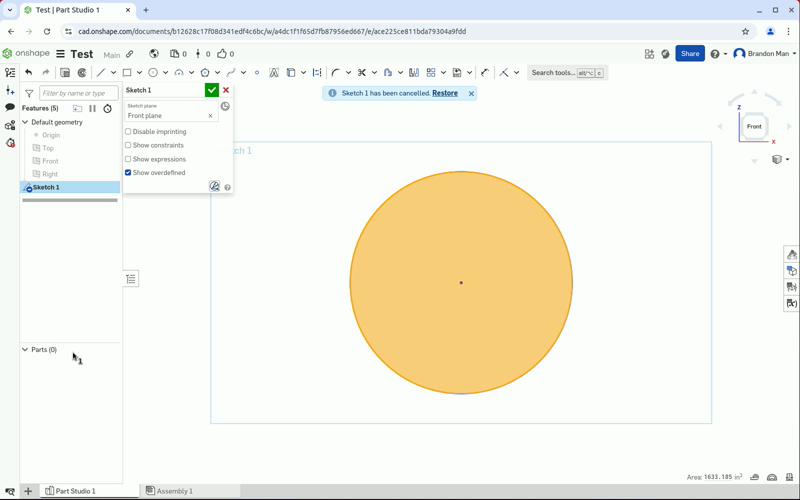
key(shift+y)
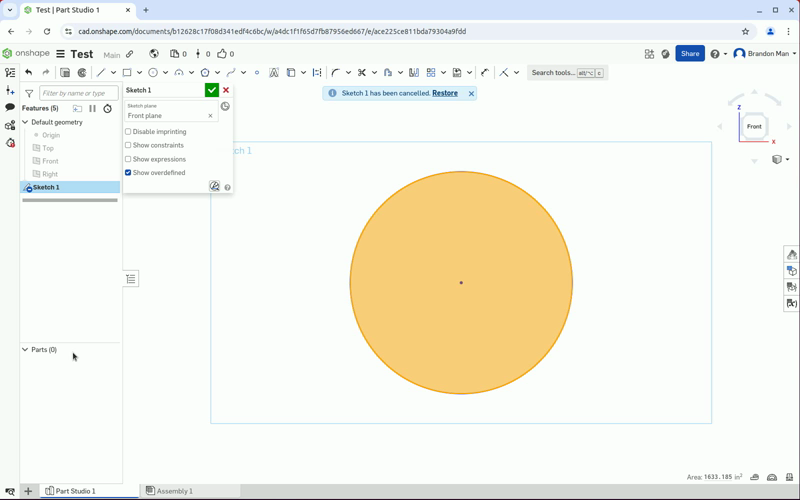
key(shift+e)
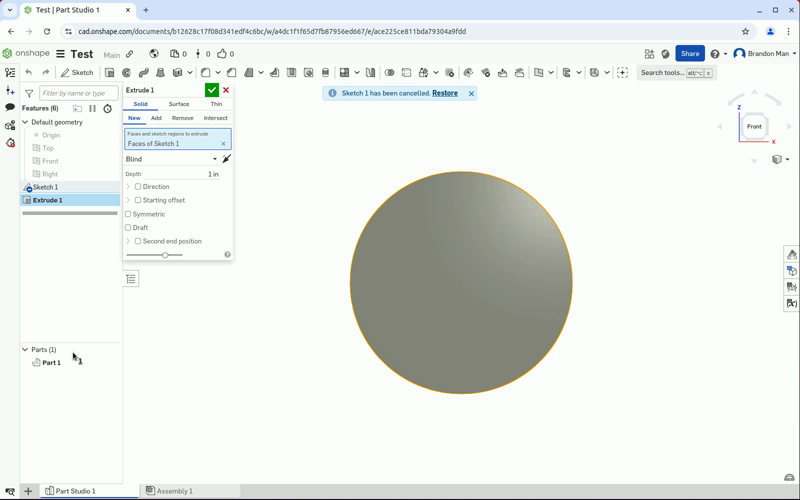
mouse_move(143, 106)
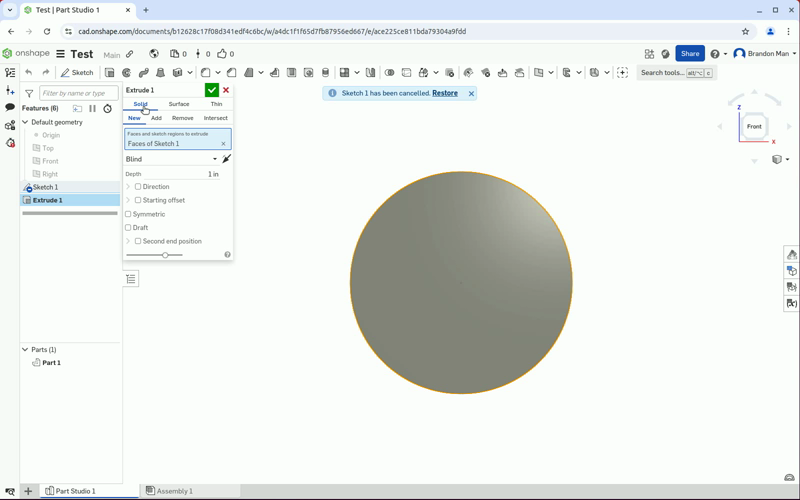
click(143, 106)
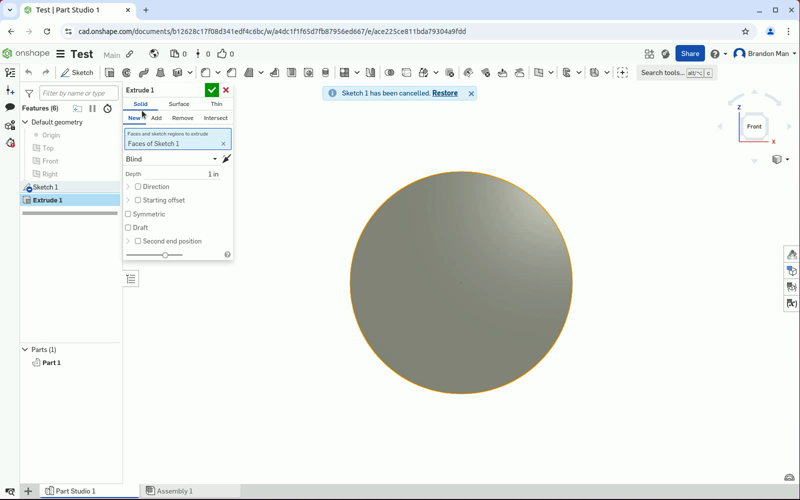
mouse_move(137, 120)
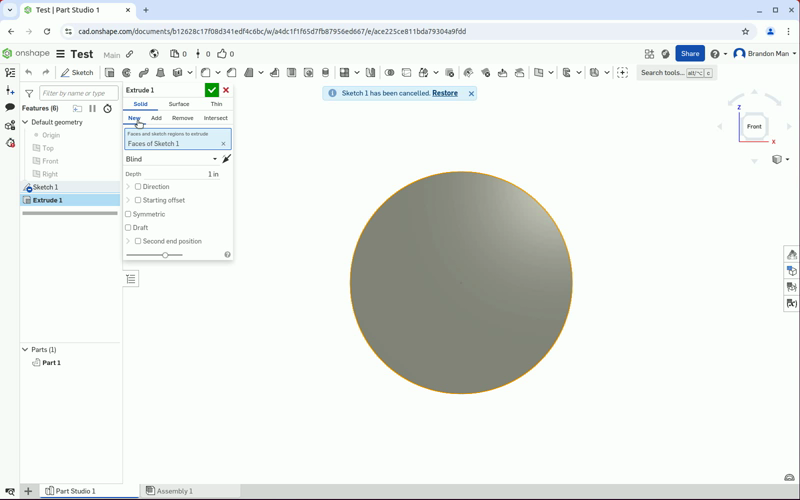
click(137, 120)
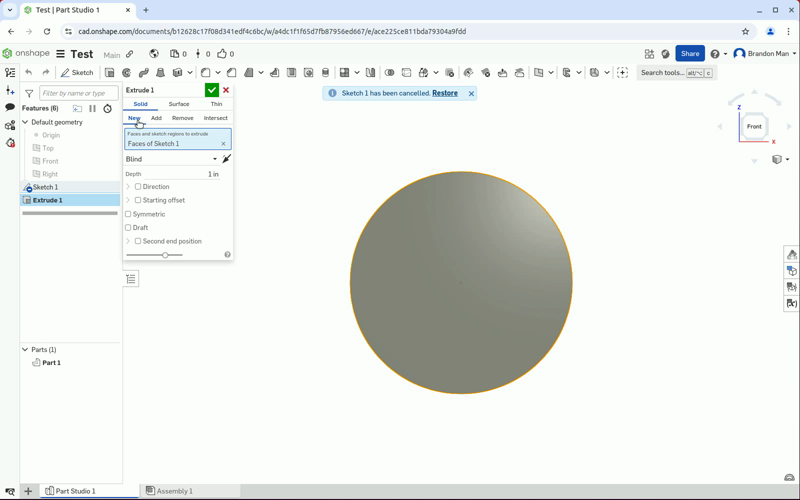
key(tab, 4)
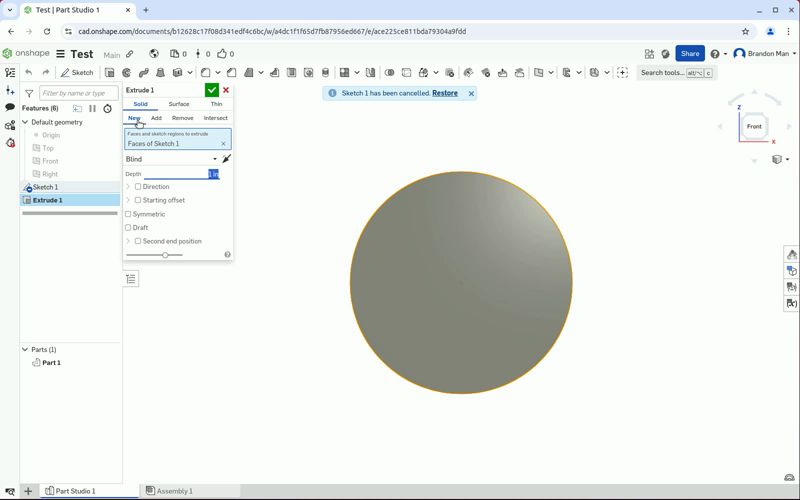
text(4.814)
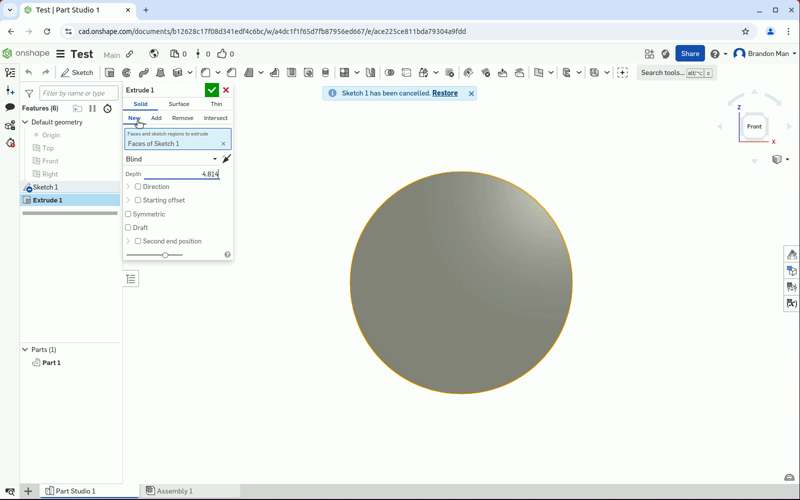
key(enter)
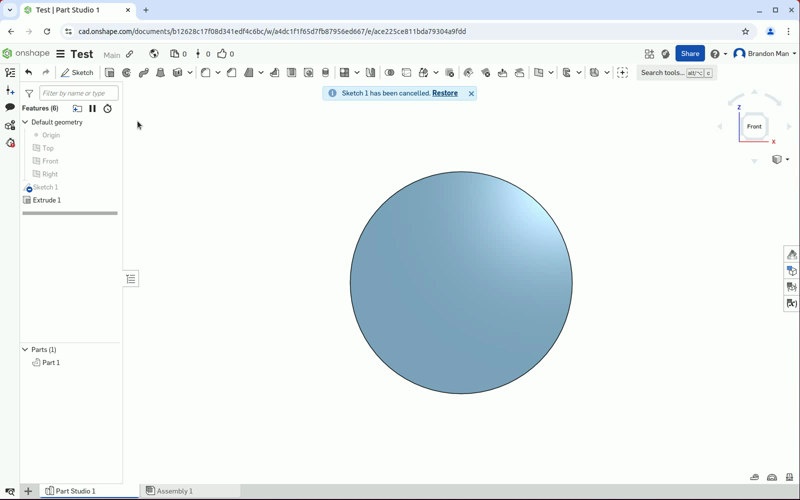
key(shift+h)
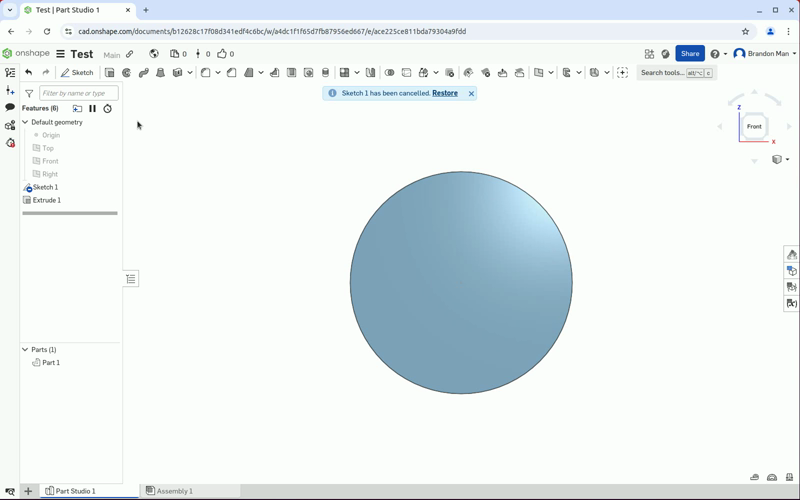
key(shift+h)
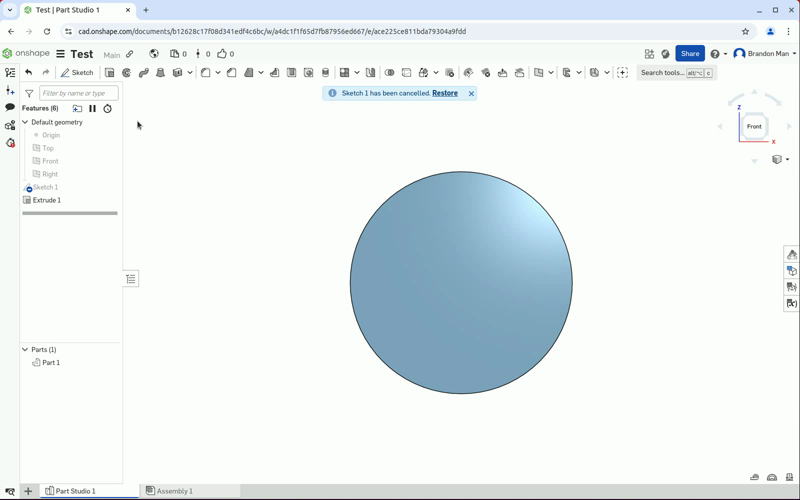
mouse_move(73, 189)
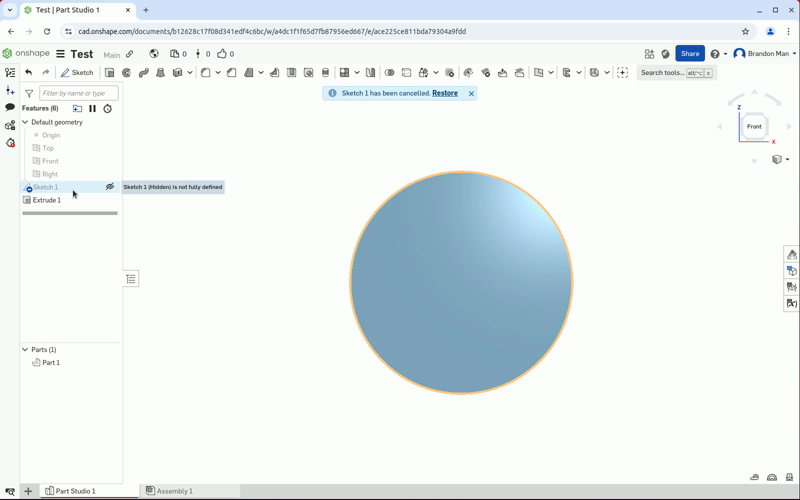
click(73, 189)
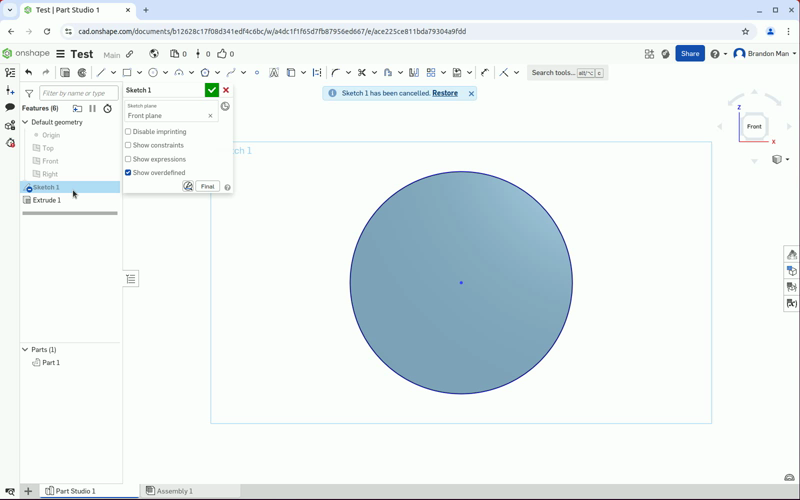
mouse_move(229, 92)
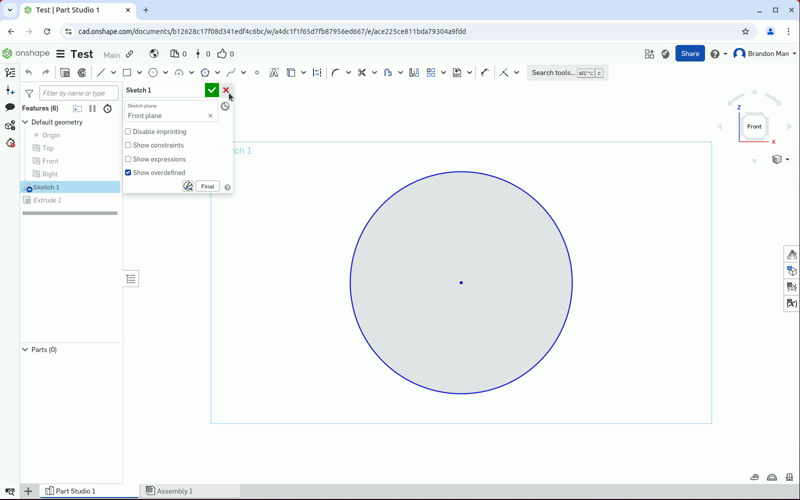
click(229, 92)
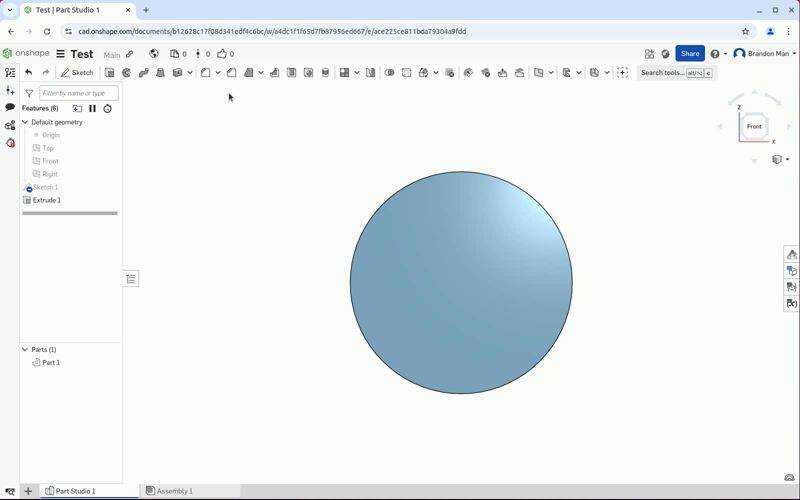
mouse_move(541, 75)
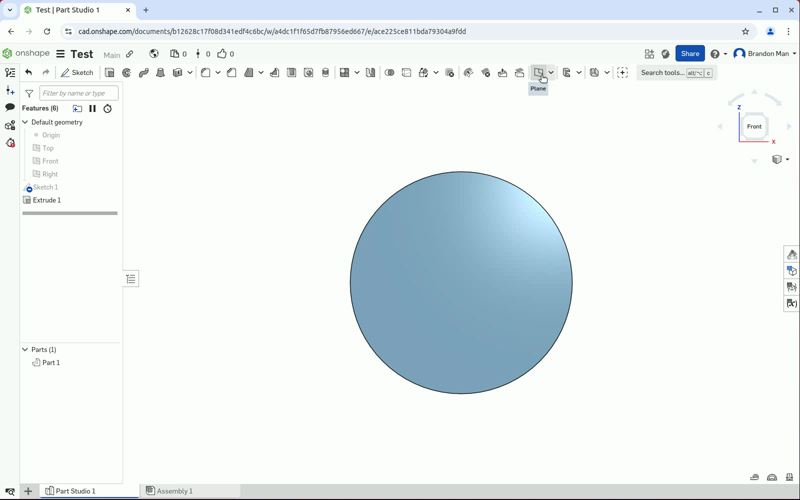
click(541, 75)
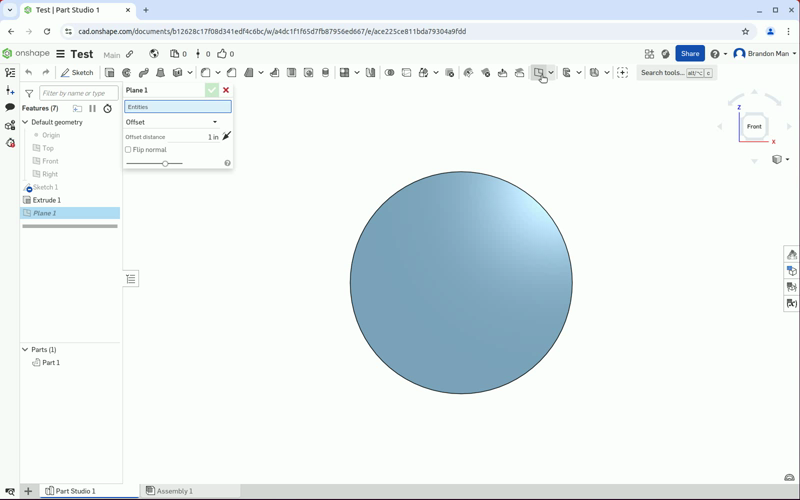
mouse_move(73, 163)
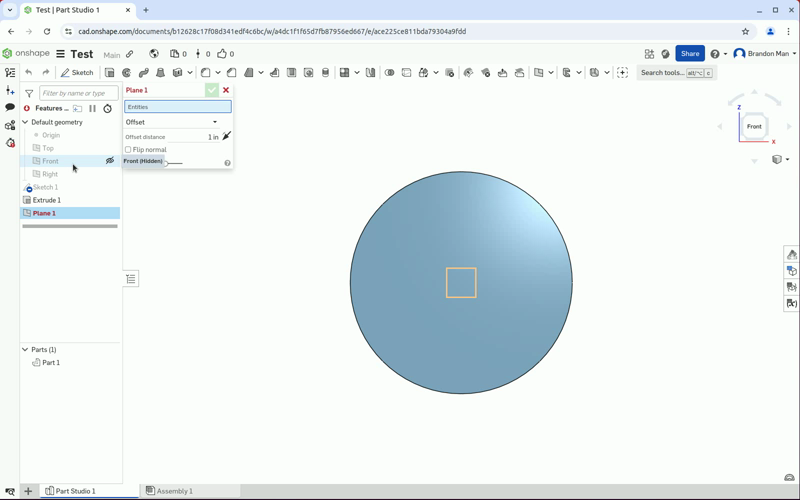
click(73, 163)
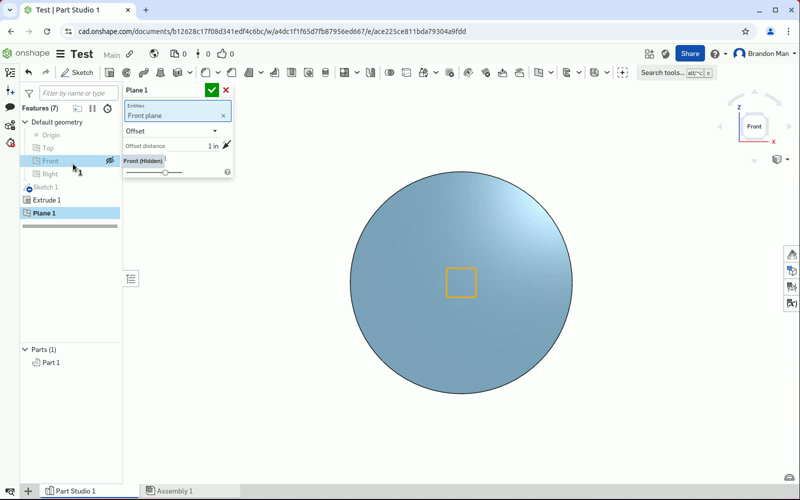
key(tab, 2)
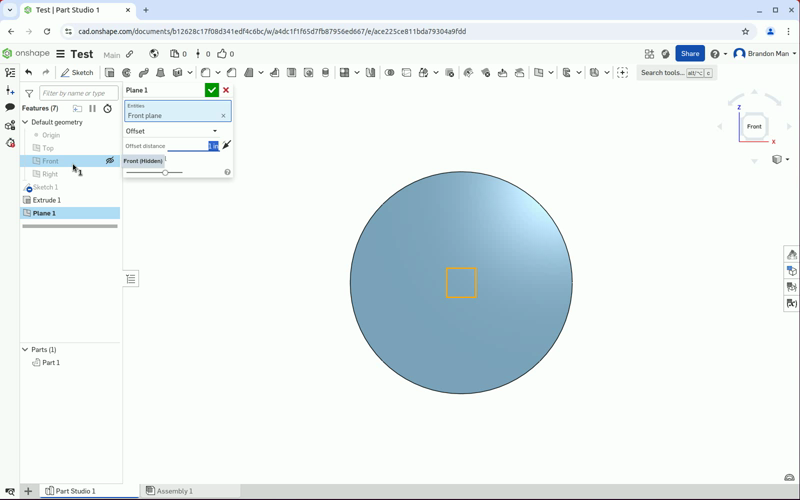
text(4.807)
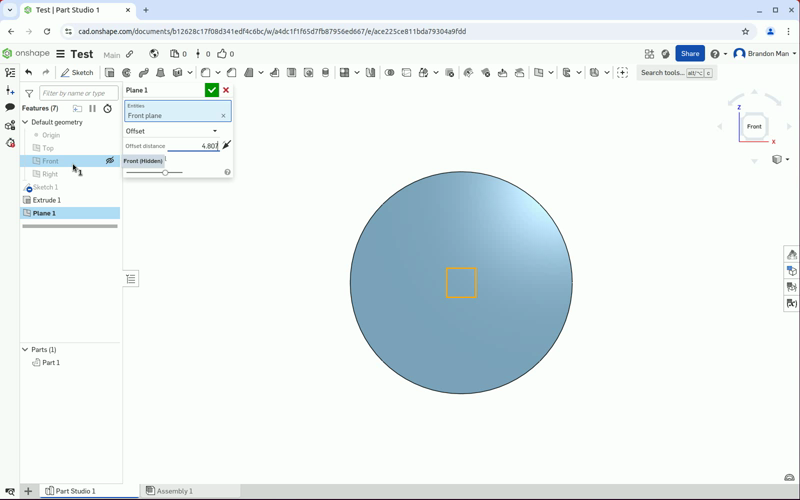
key(enter, 2)
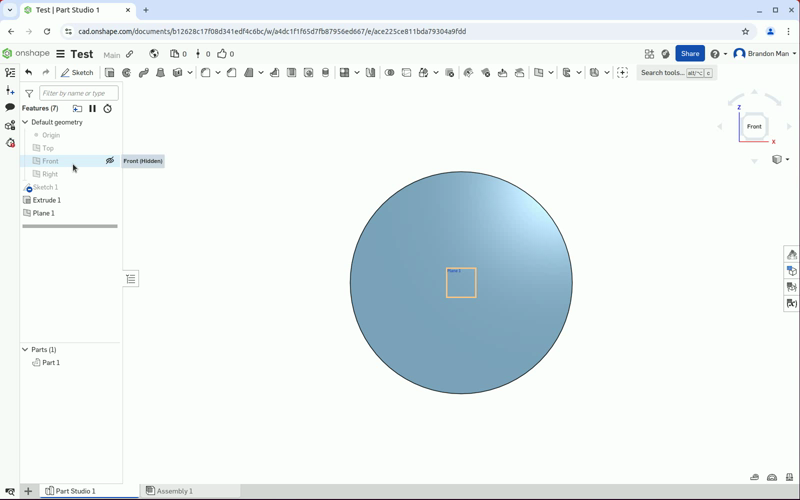
key(shift+s)
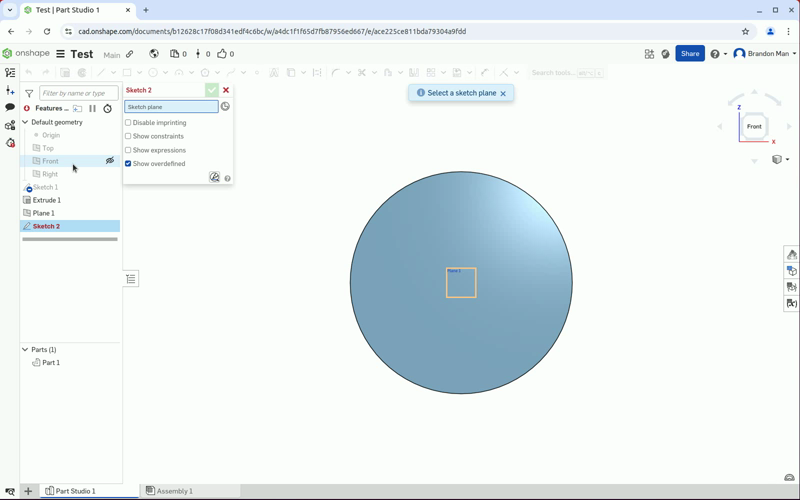
mouse_move(73, 215)
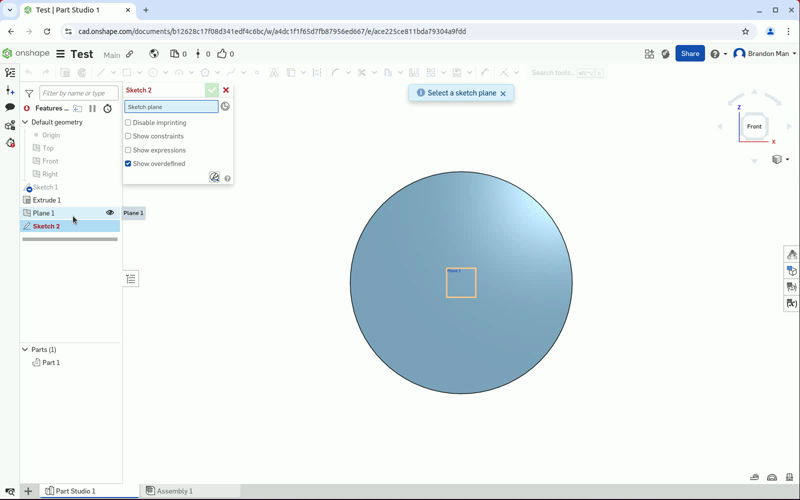
click(73, 215)
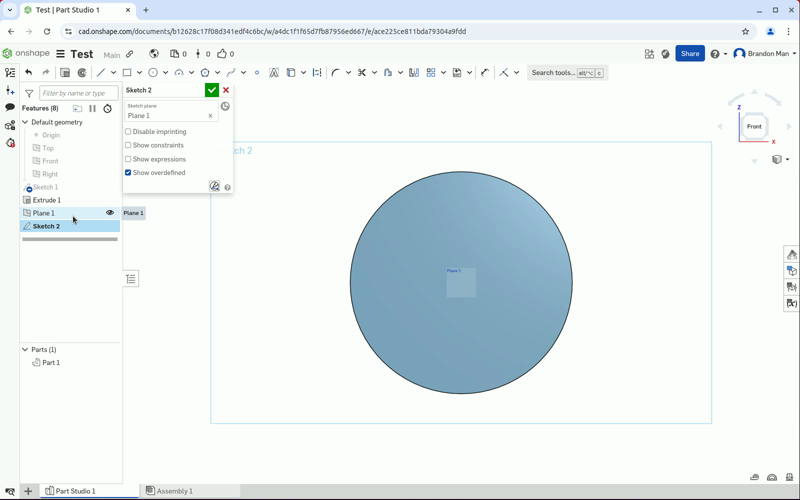
mouse_move(73, 352)
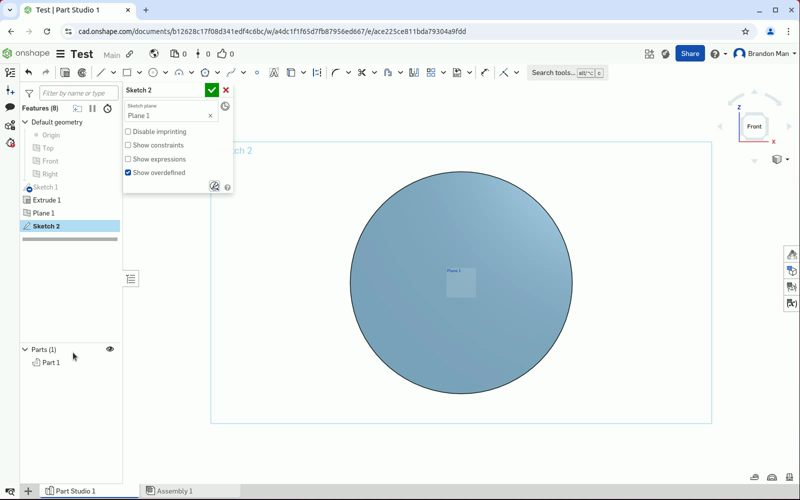
key(y)
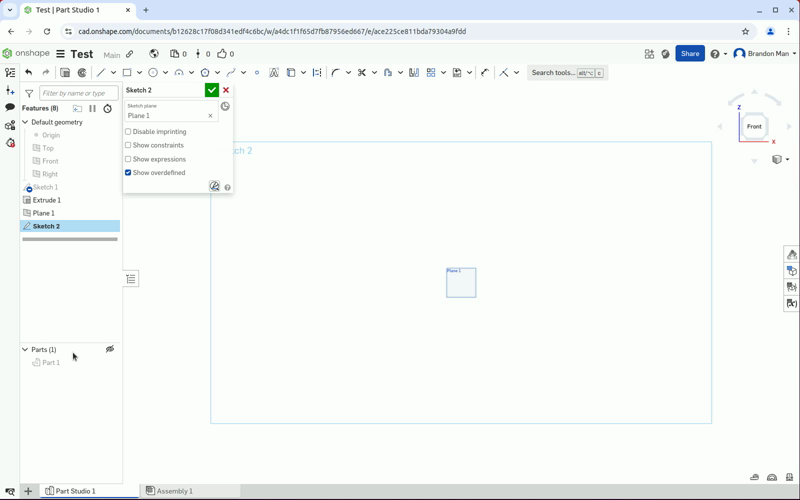
key(c)
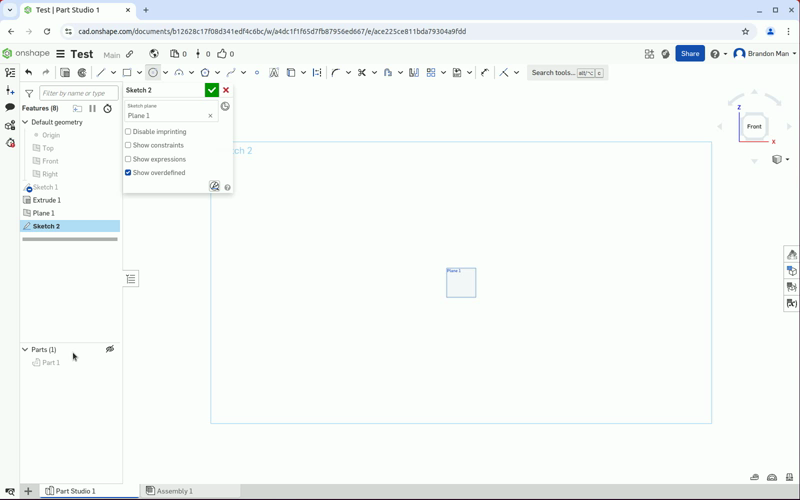
key_down(shift)
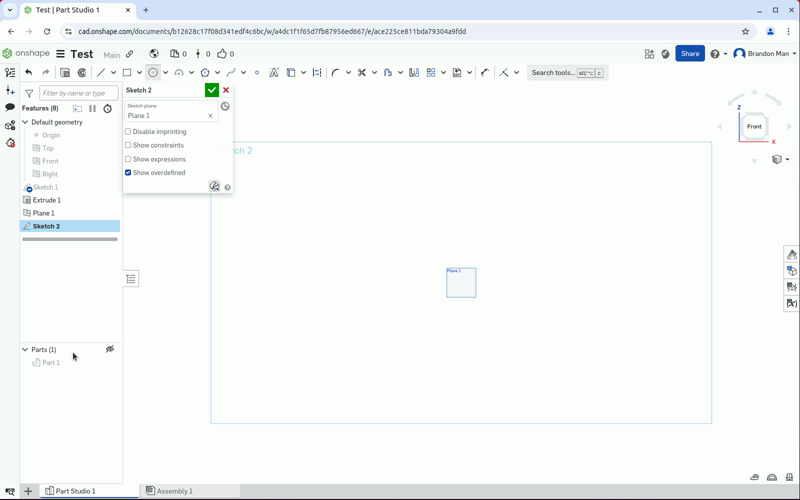
mouse_move(460, 282)
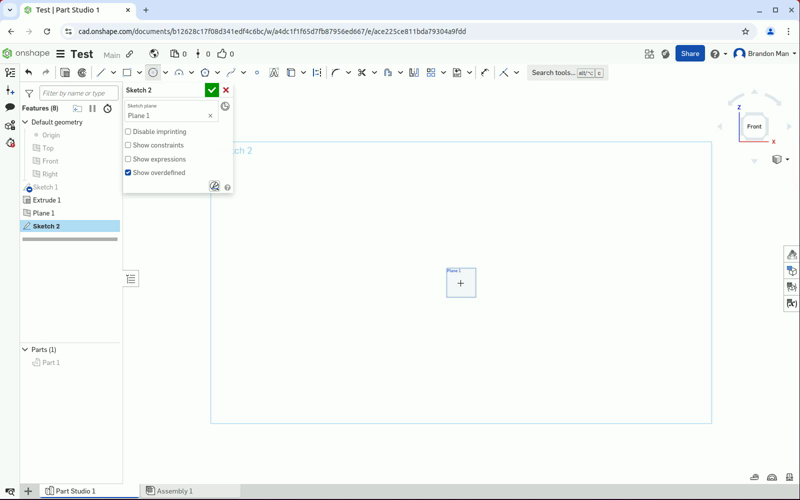
click(460, 282)
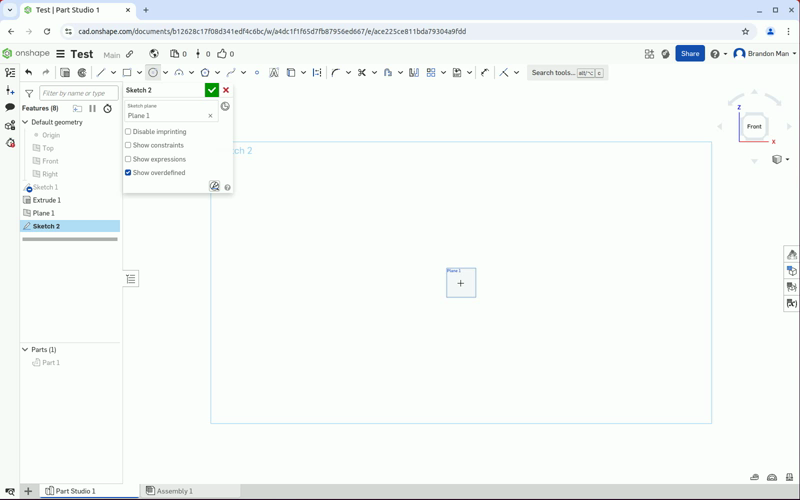
key_up(shift)
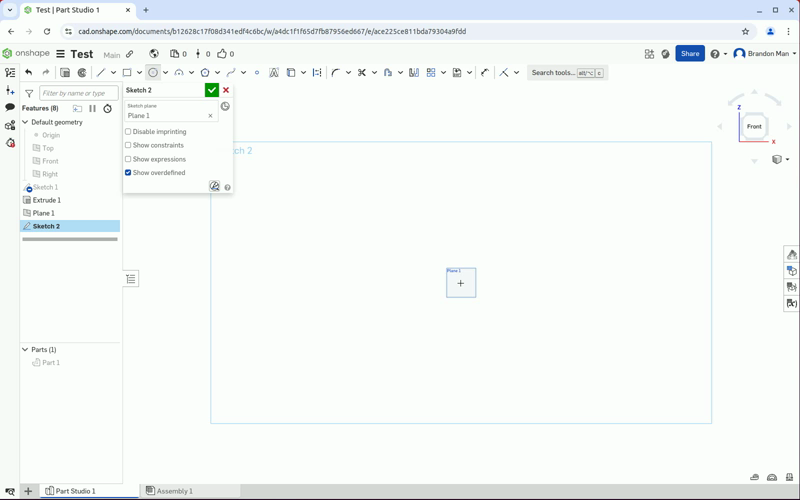
mouse_move(492, 282)
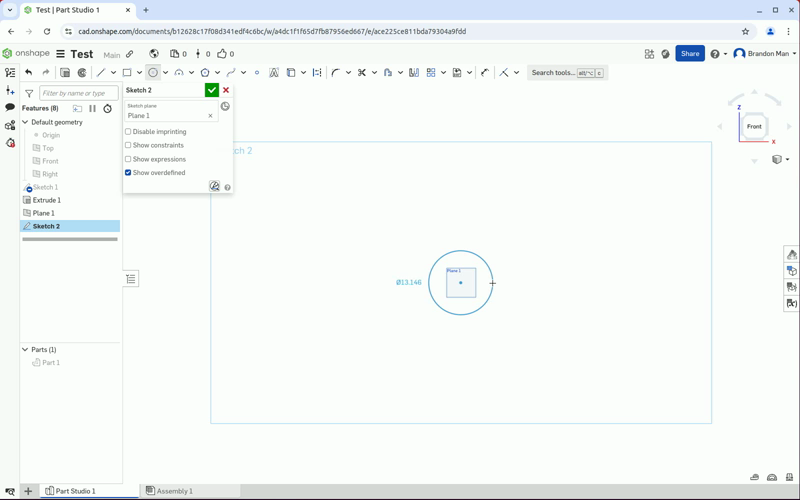
click(492, 282)
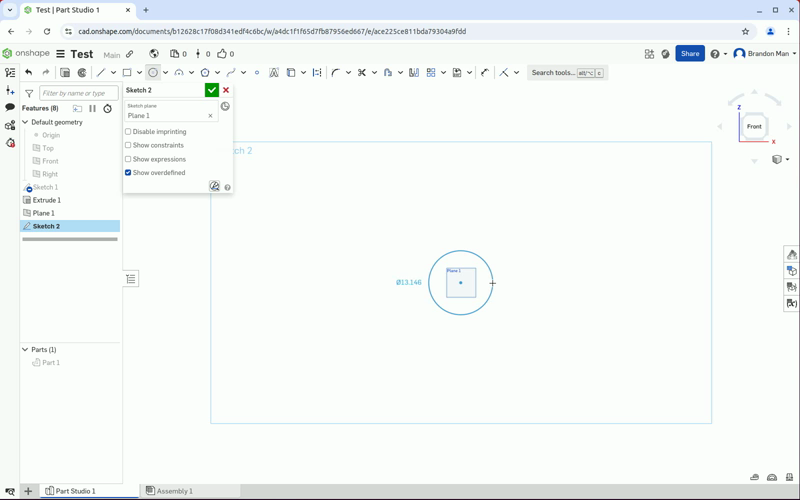
key(esc)
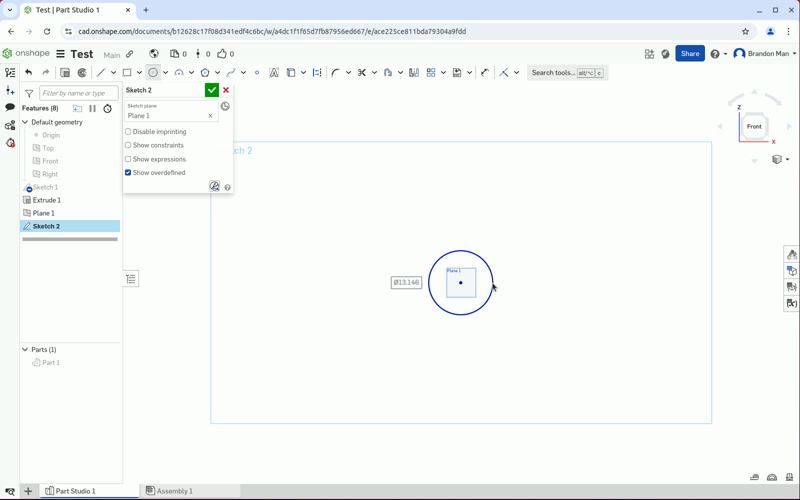
key(c)
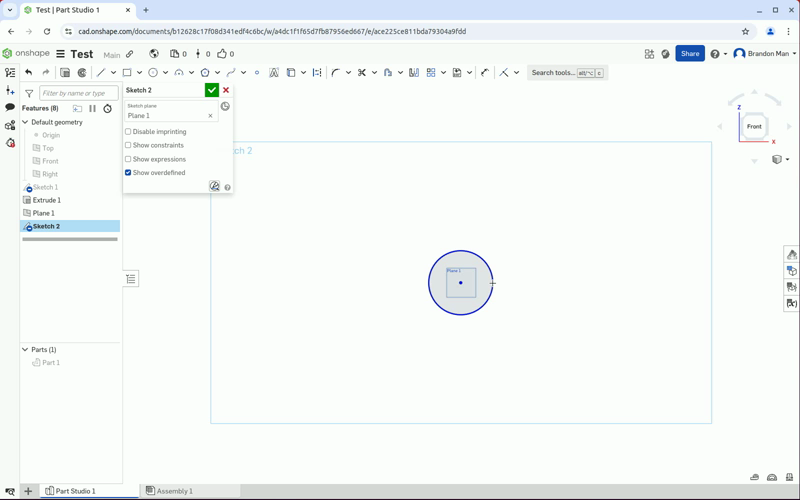
key_down(shift)
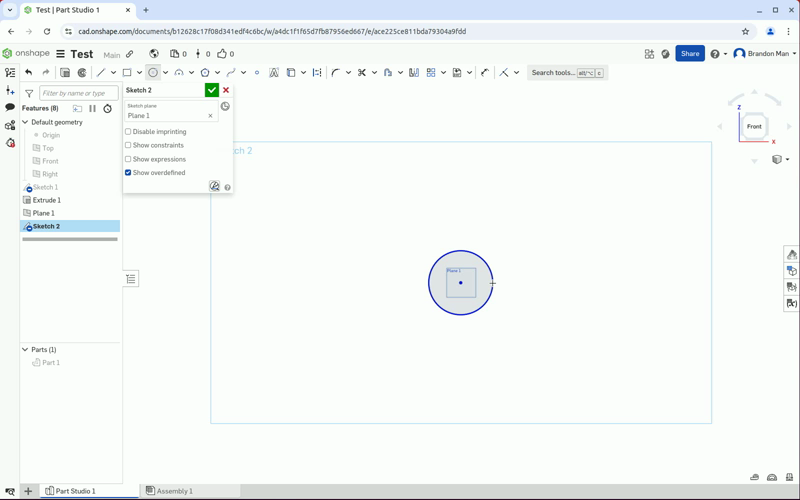
mouse_move(460, 282)
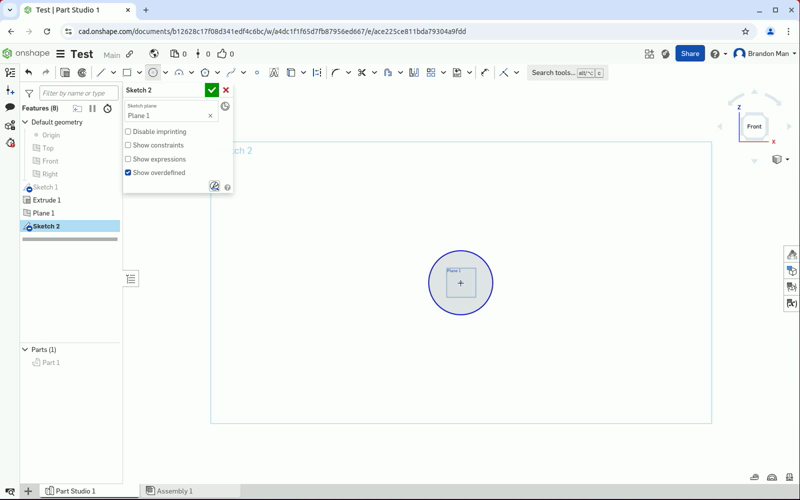
click(460, 282)
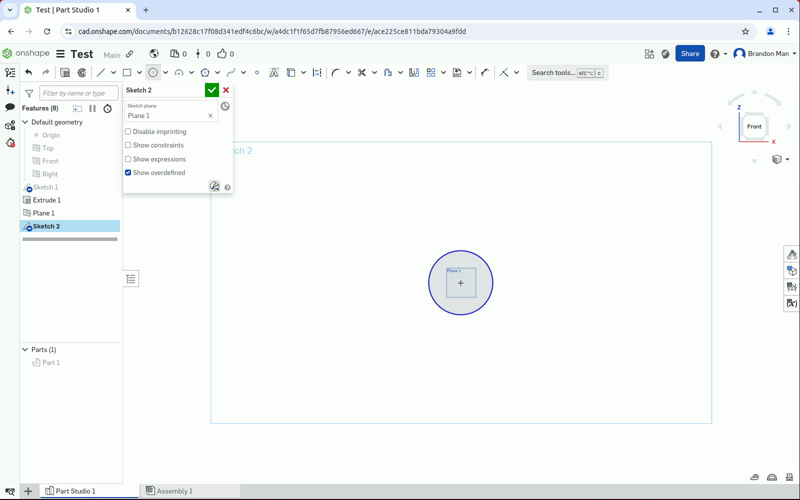
key_up(shift)
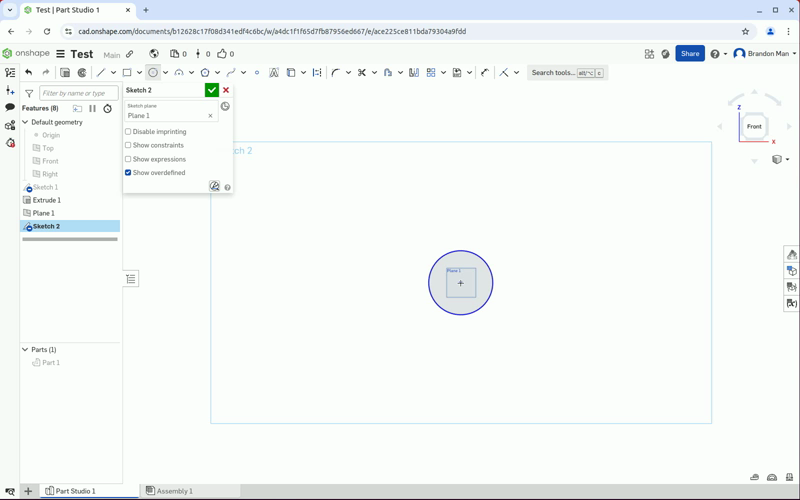
mouse_move(475, 282)
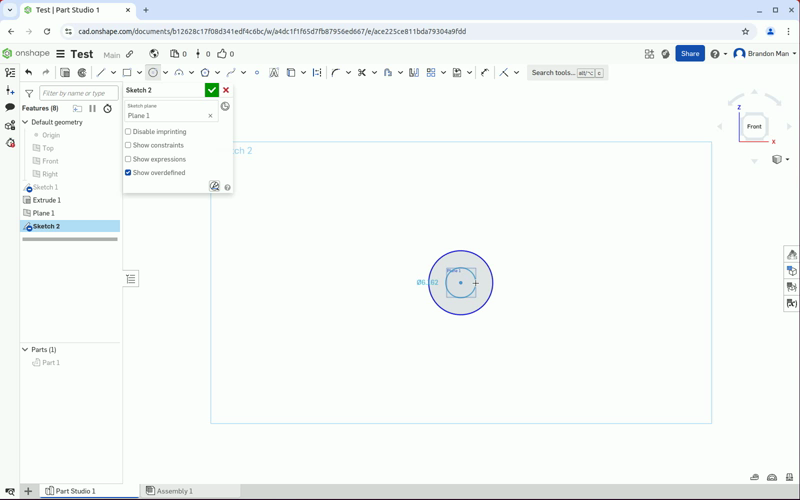
click(475, 282)
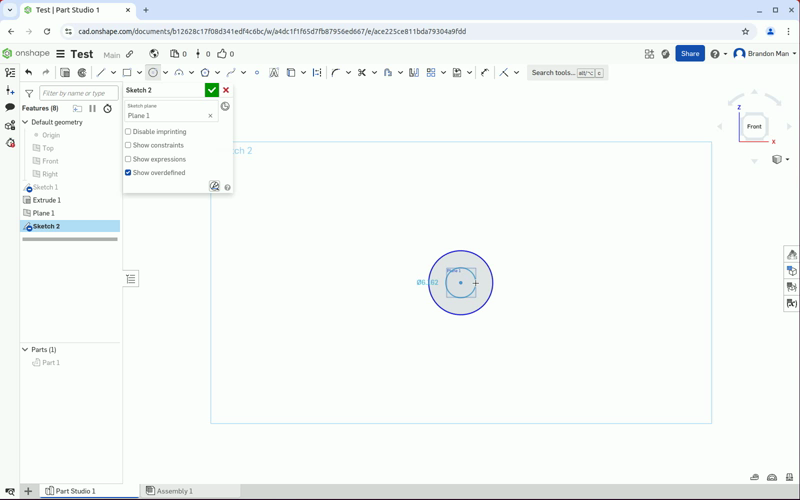
key(esc)
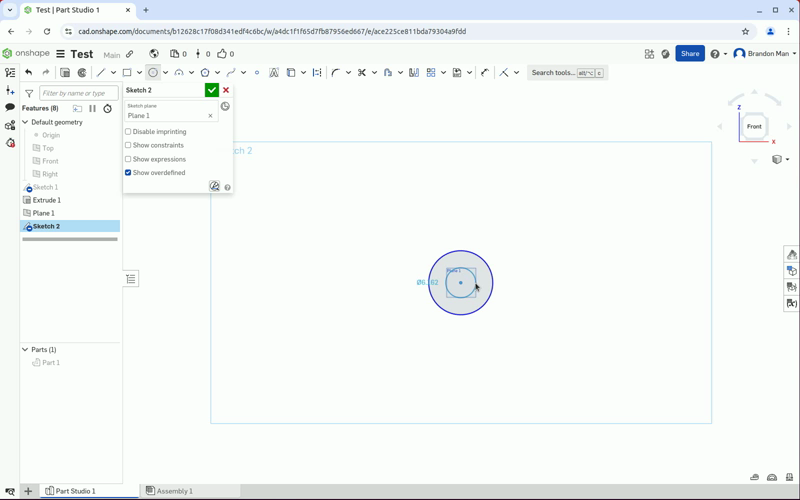
mouse_move(478, 289)
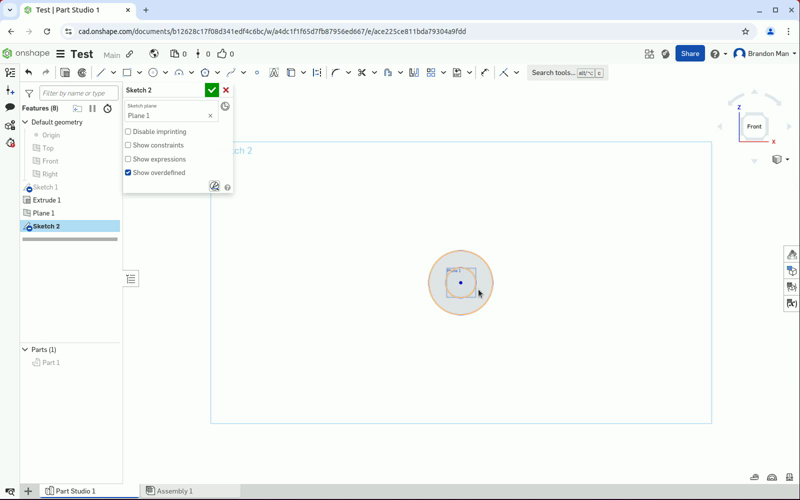
click(478, 289)
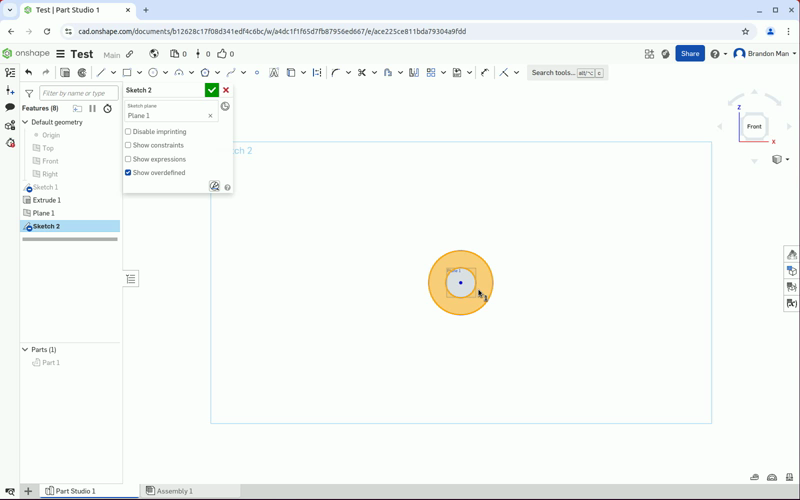
mouse_move(73, 352)
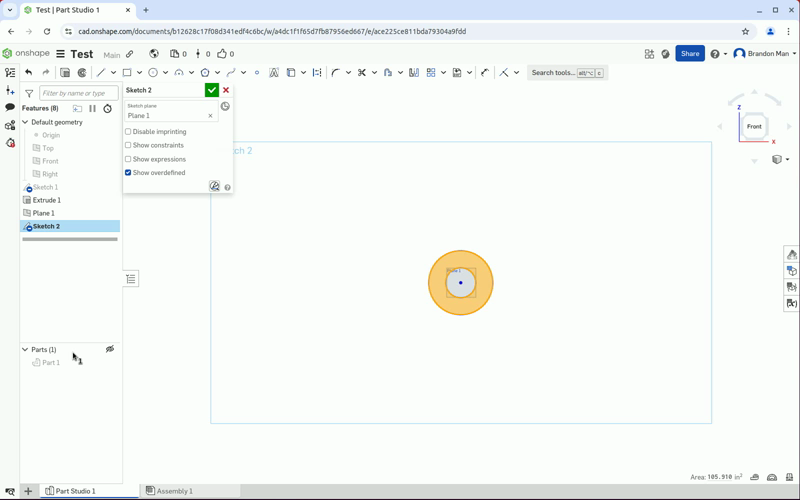
key(shift+y)
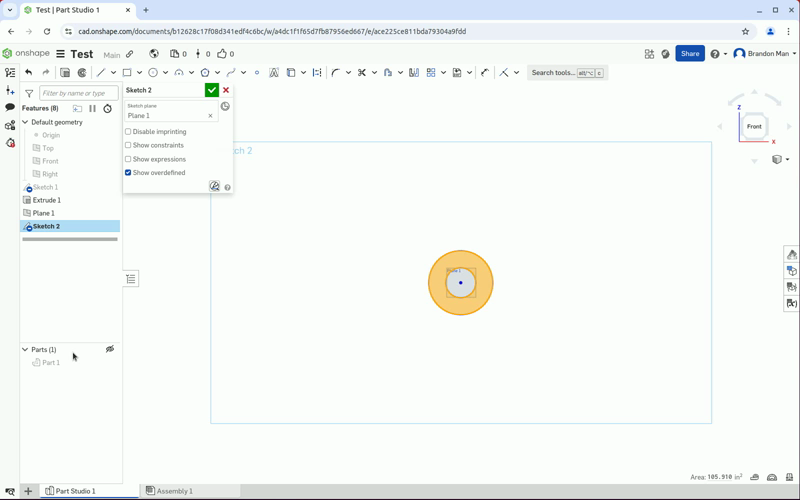
key(shift+e)
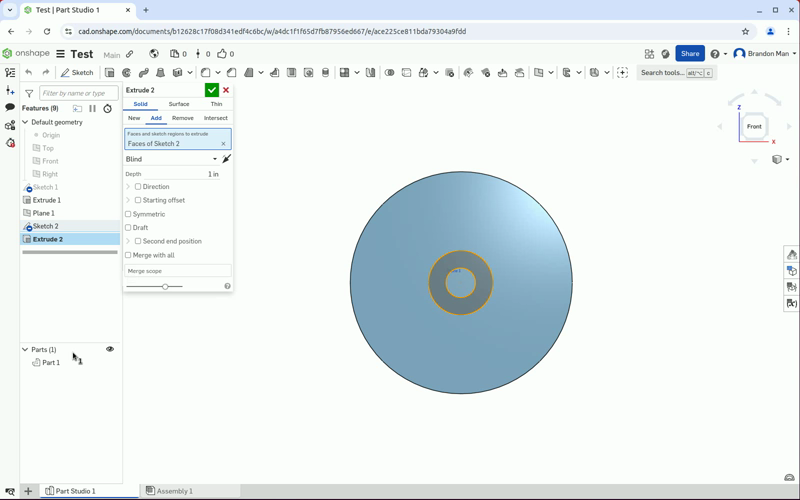
mouse_move(143, 106)
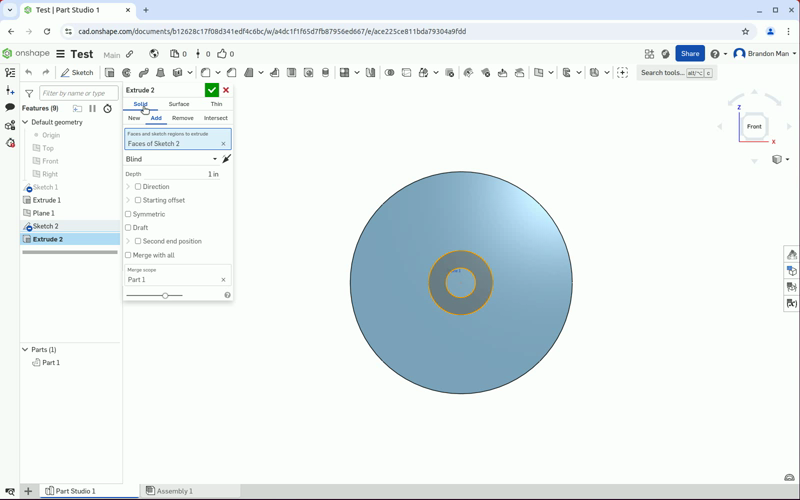
click(143, 106)
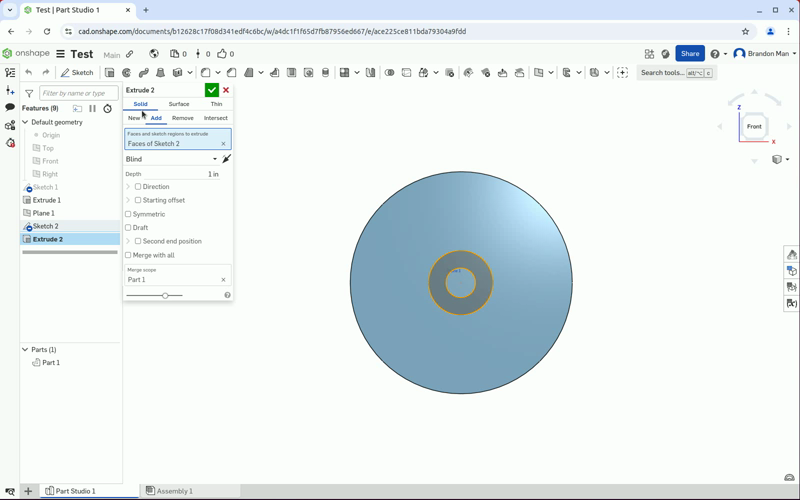
mouse_move(137, 120)
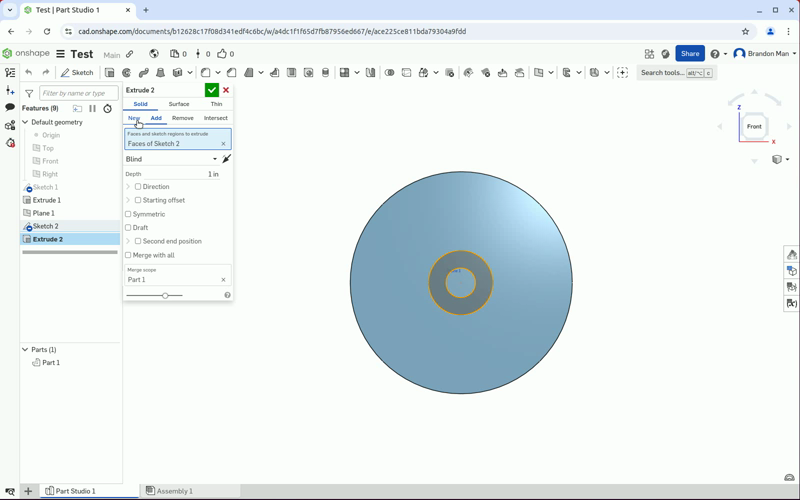
click(137, 120)
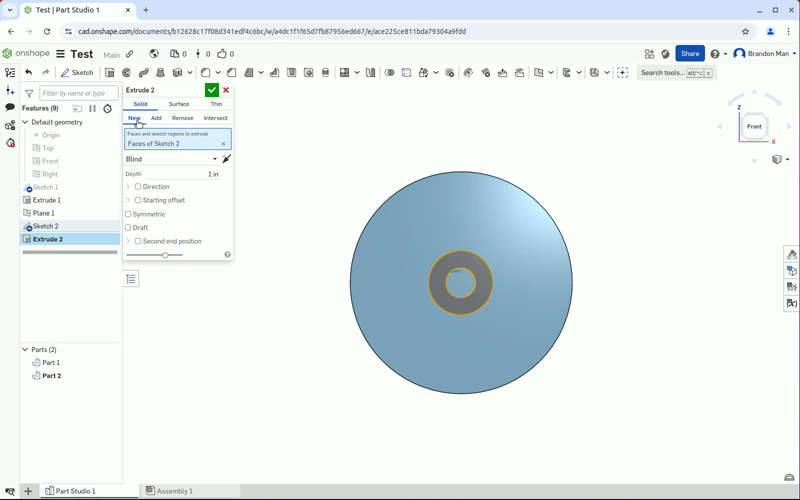
key(tab, 4)
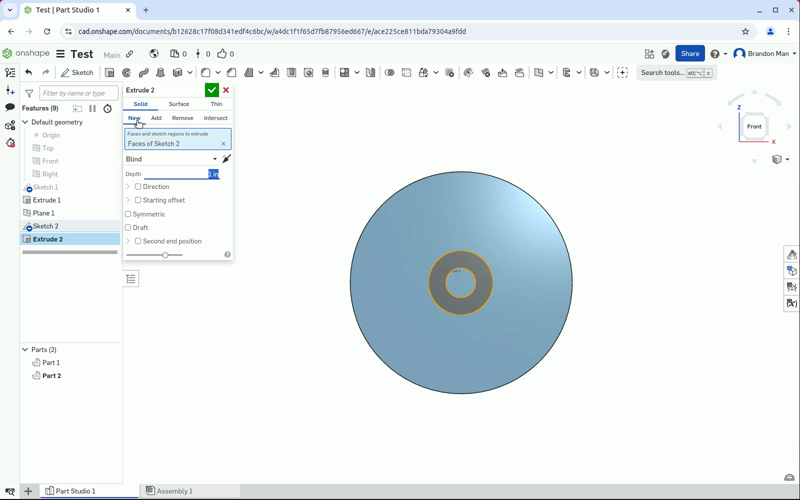
text(0.722)
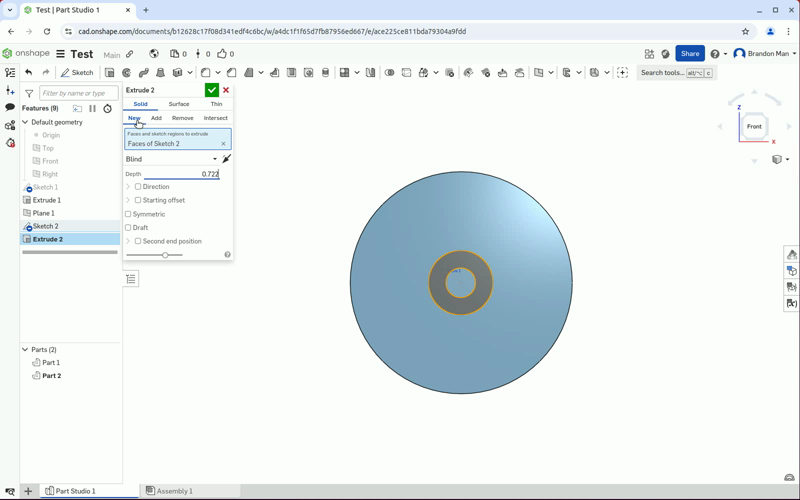
key(enter)
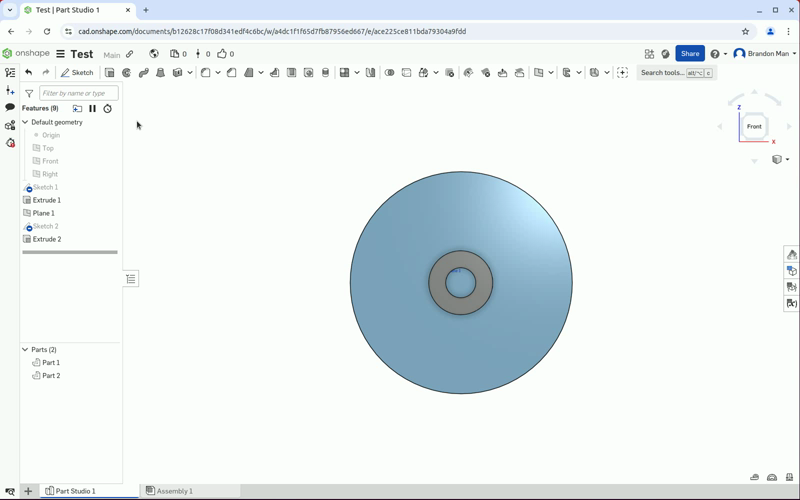
key(shift+h)
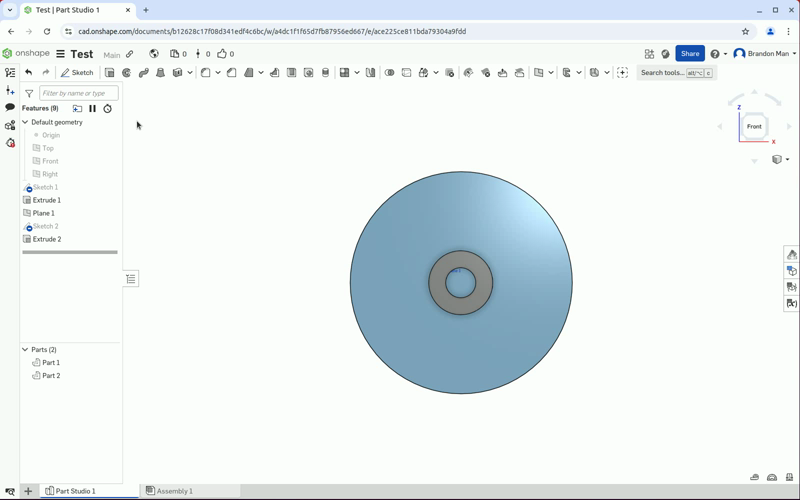
key(shift+h)
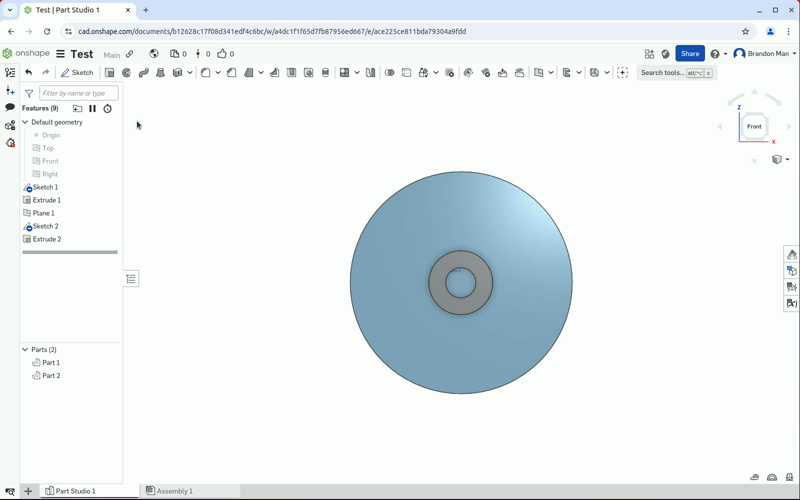
key(shift+7)
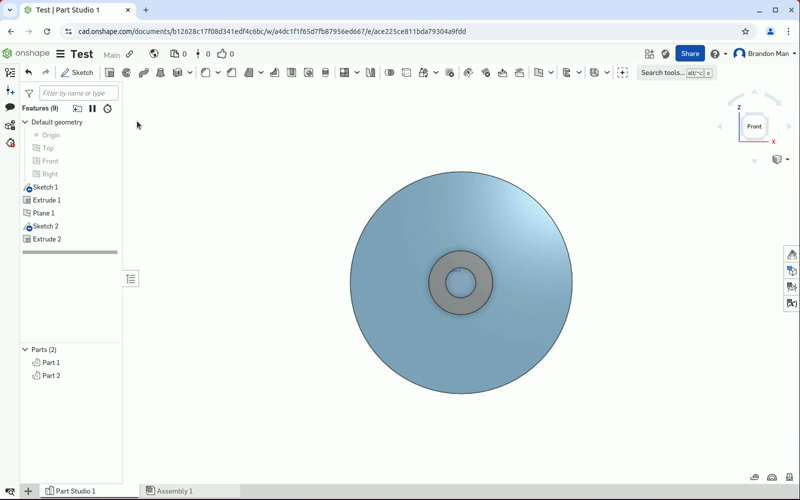
key(left, 2)
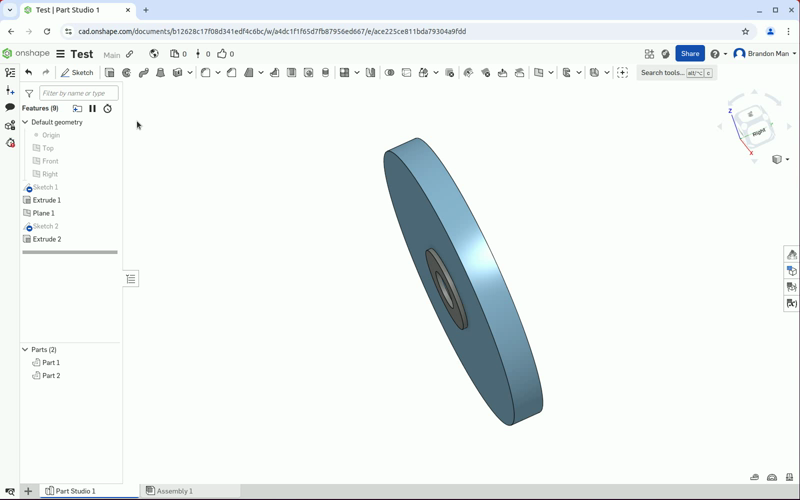
key(down, 2)
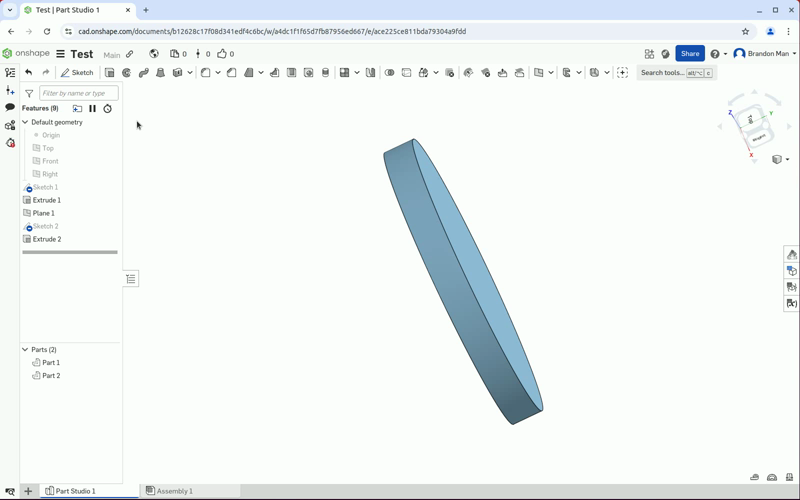
key(up, 2)
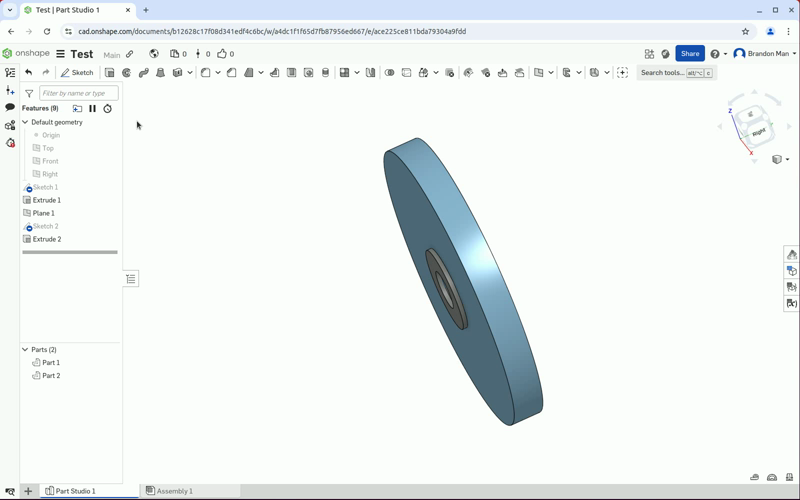
key(right, 2)
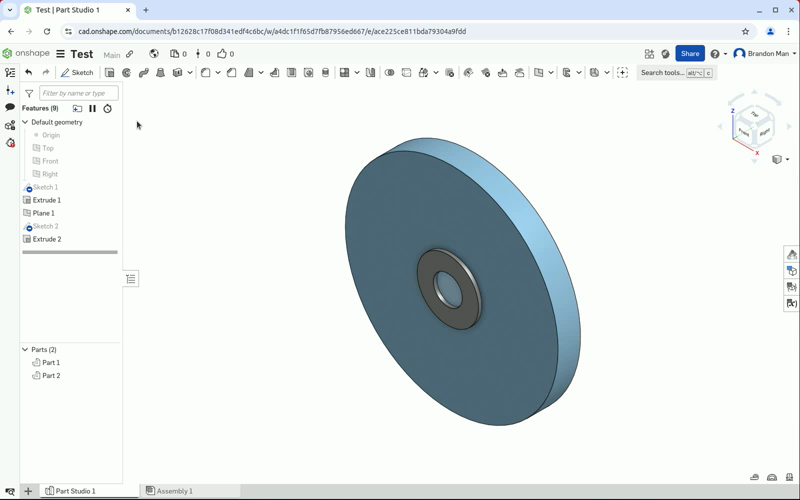
mouse_move(73, 189)
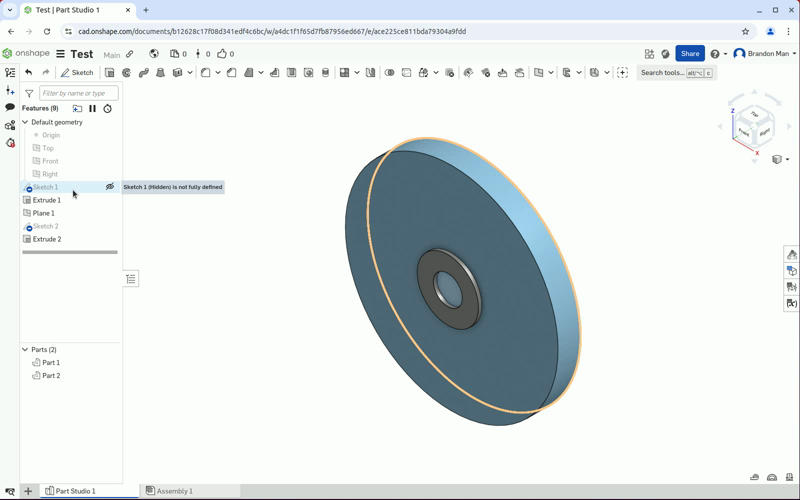
click(73, 189)